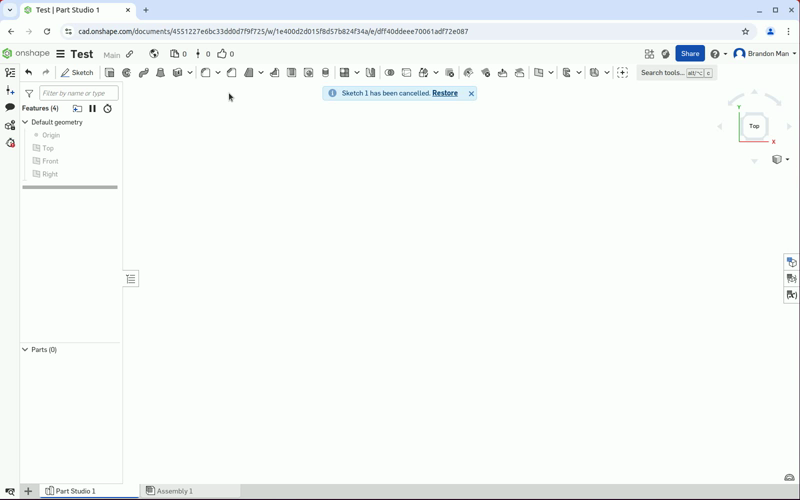
key(shift+h)
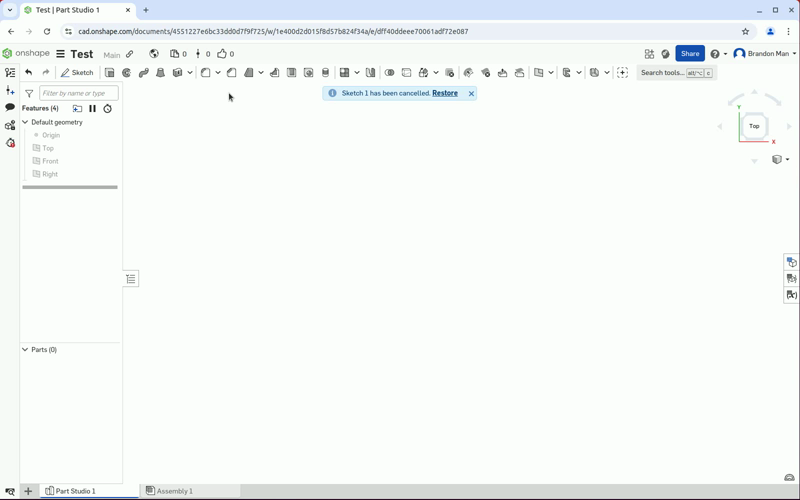
key(shift+s)
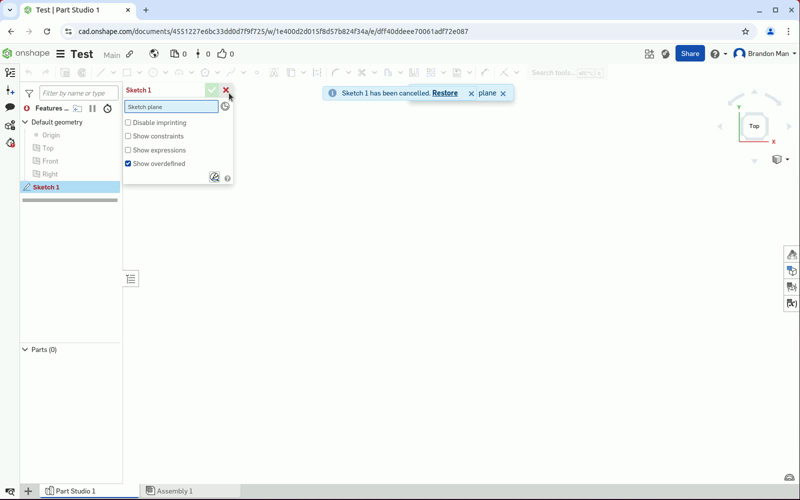
mouse_move(73, 150)
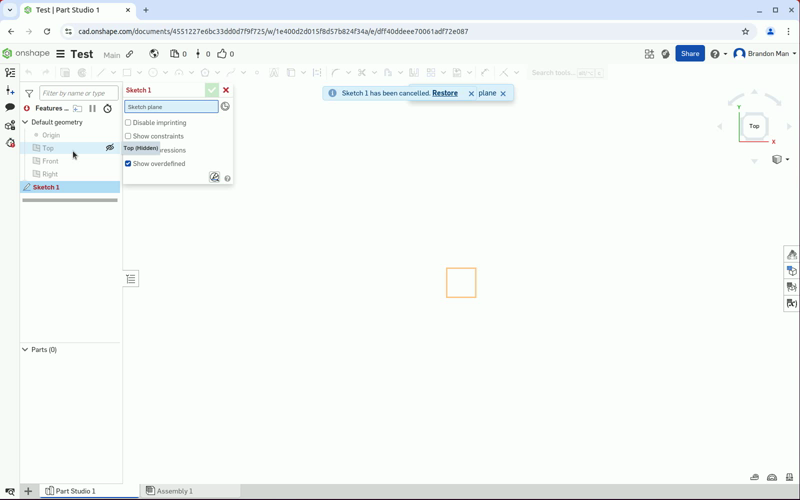
click(73, 150)
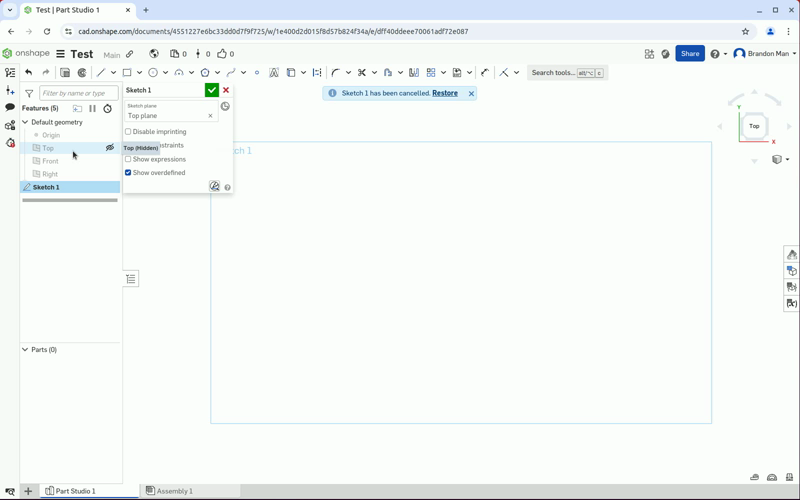
mouse_move(73, 352)
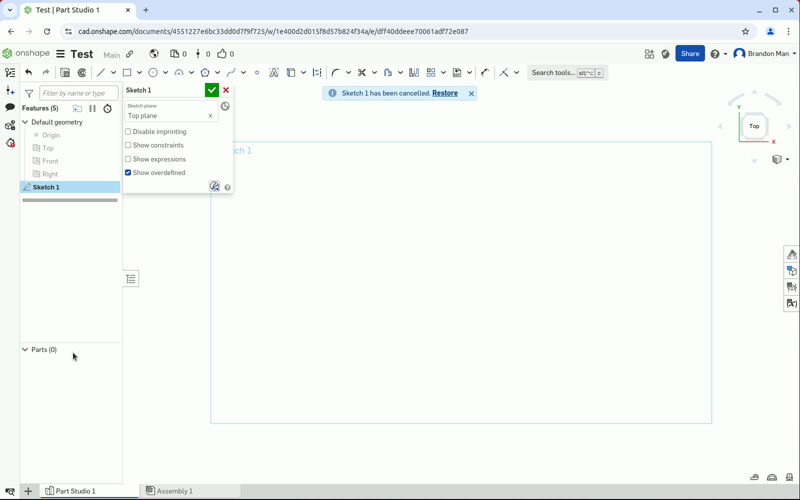
key(y)
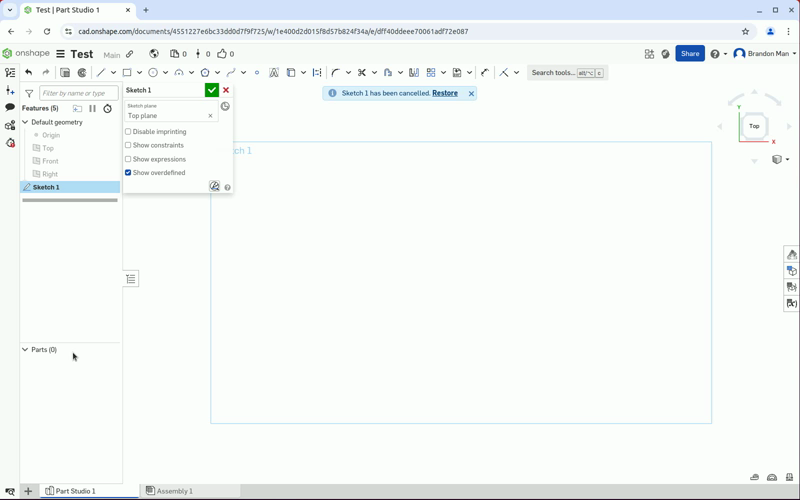
key(l)
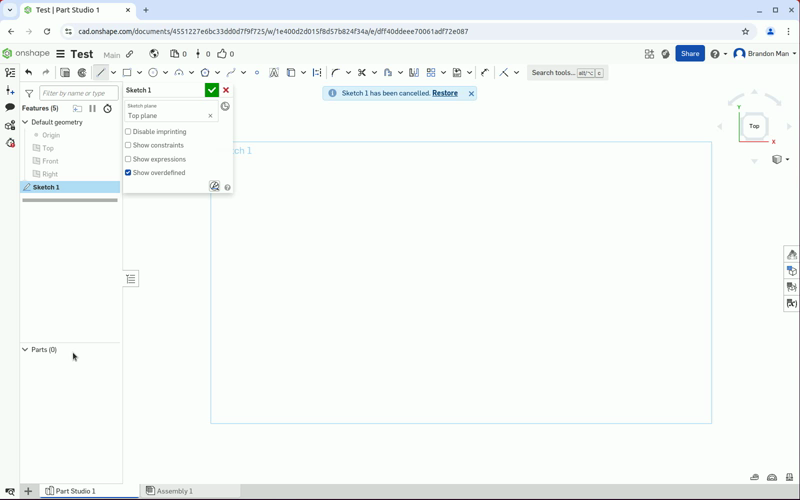
key_down(shift)
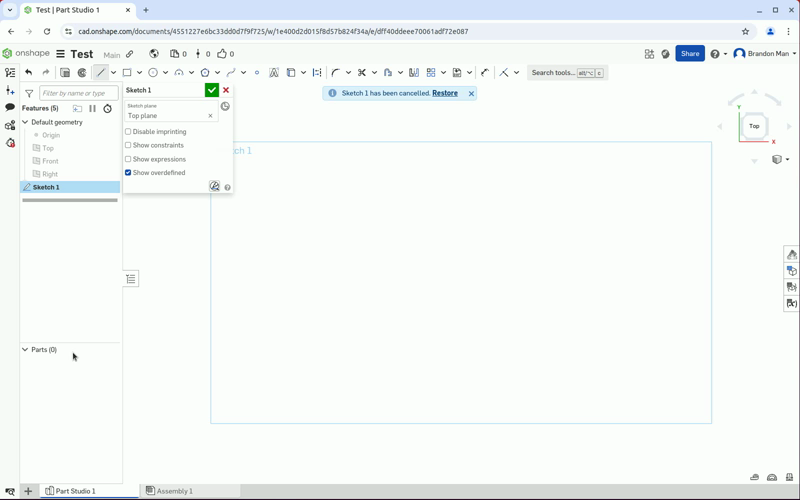
mouse_move(348, 272)
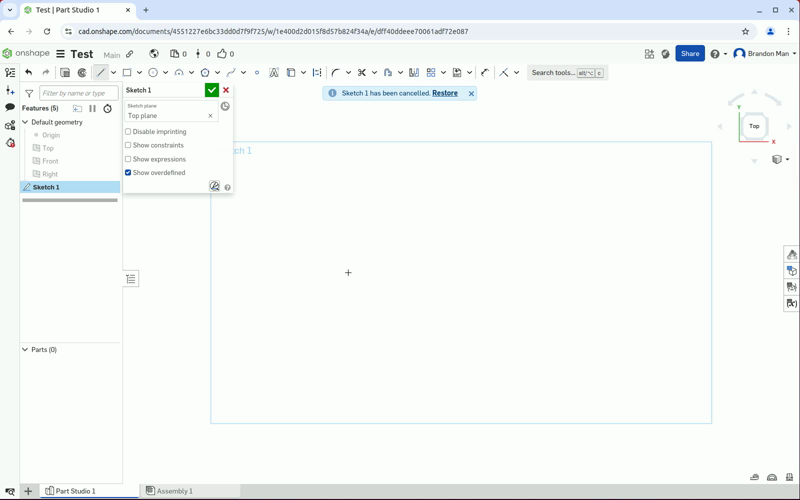
click(348, 272)
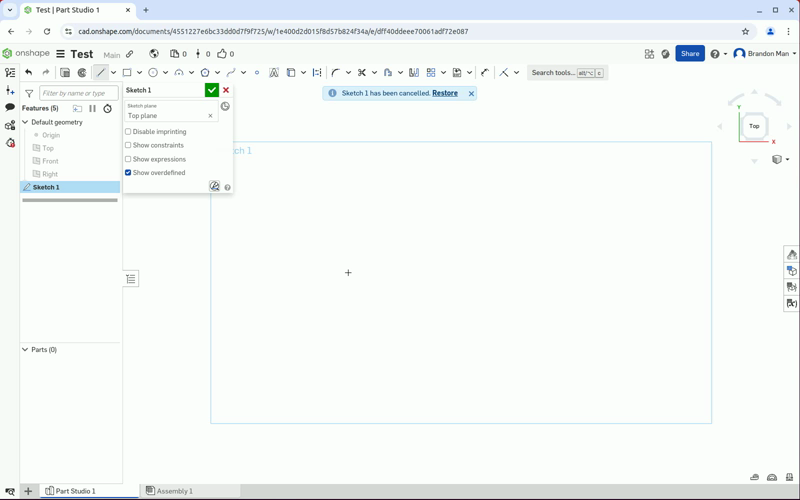
key_up(shift)
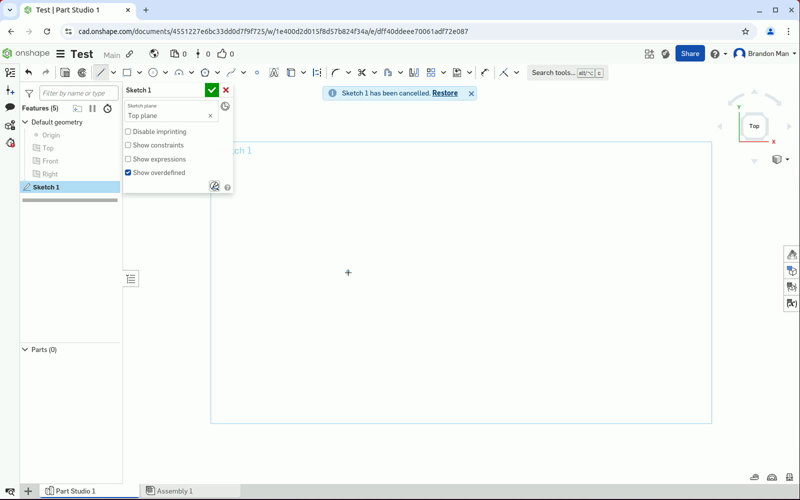
key_down(shift)
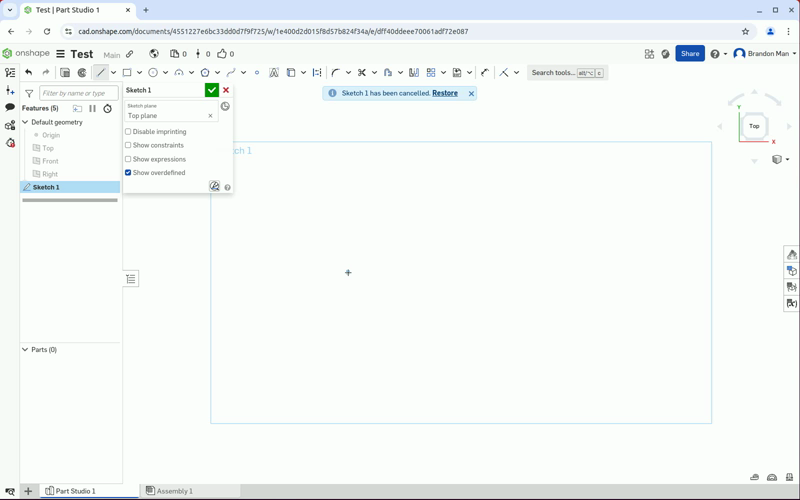
mouse_move(460, 272)
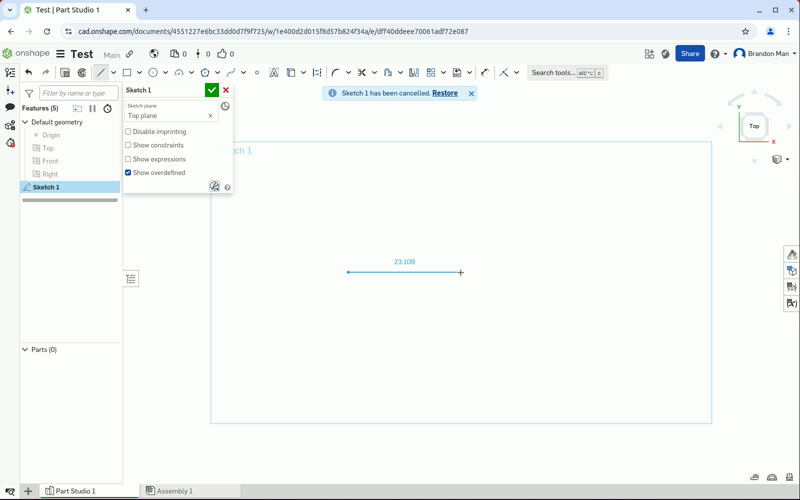
click(460, 272)
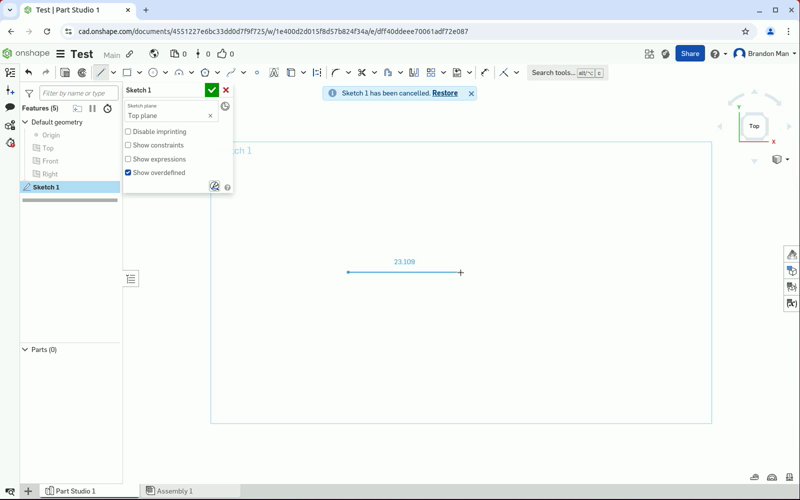
key_up(shift)
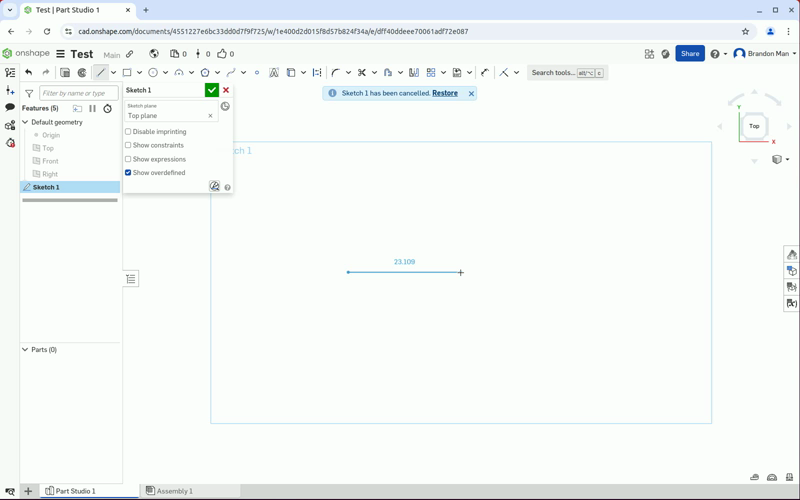
key_down(shift)
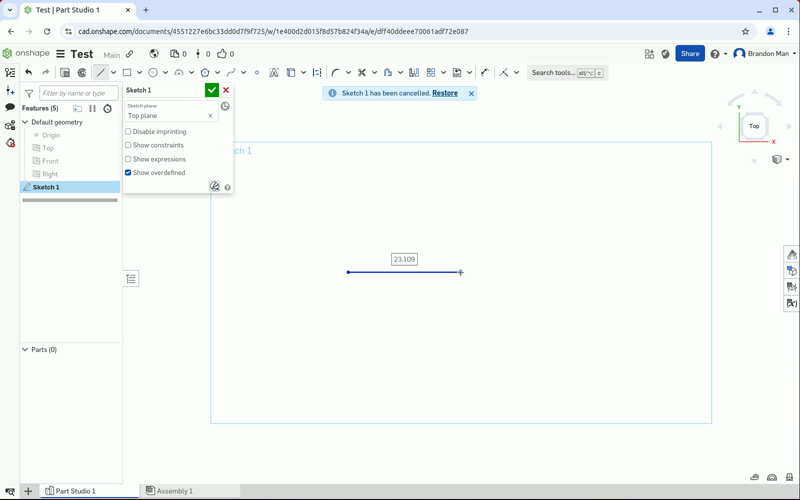
mouse_move(490, 272)
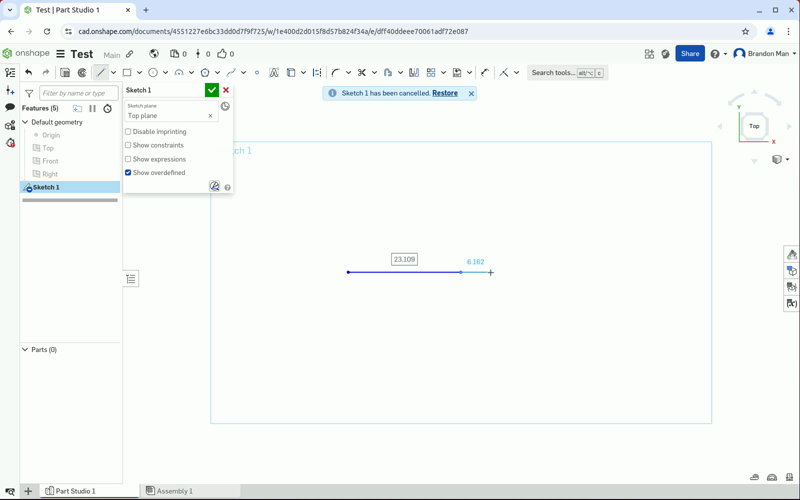
mouse_move(460, 253)
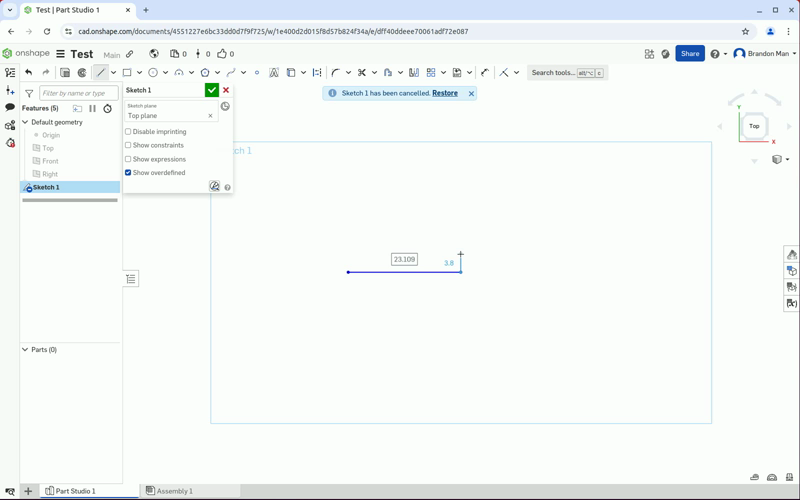
click(460, 253)
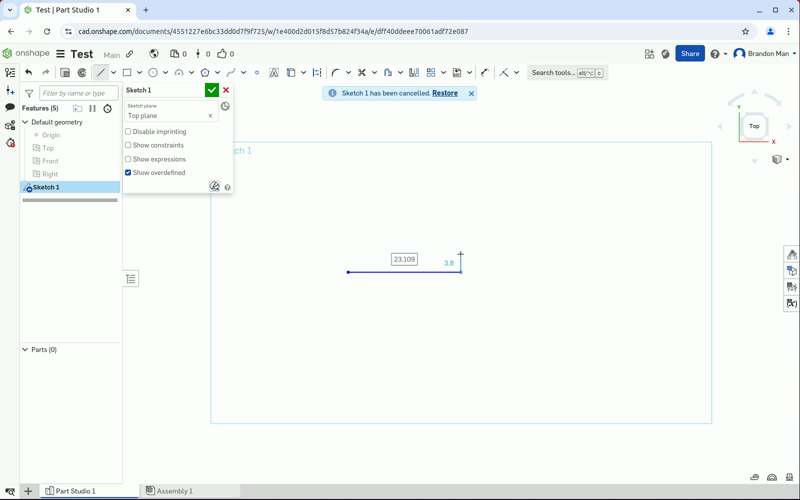
key_up(shift)
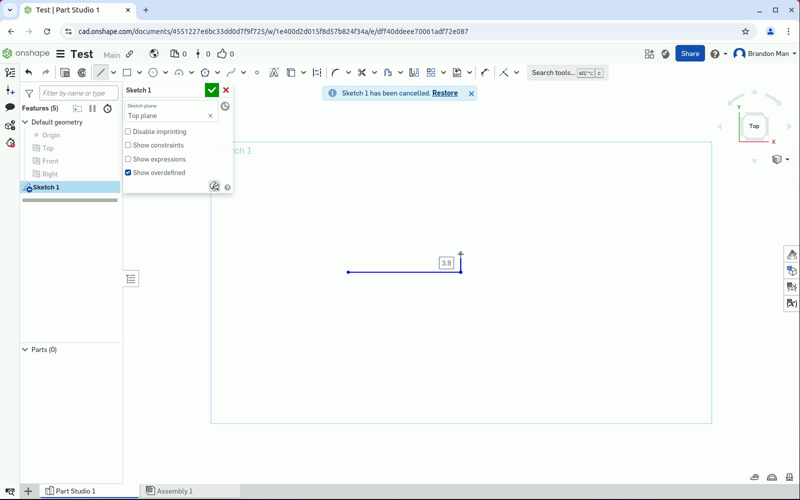
key_down(shift)
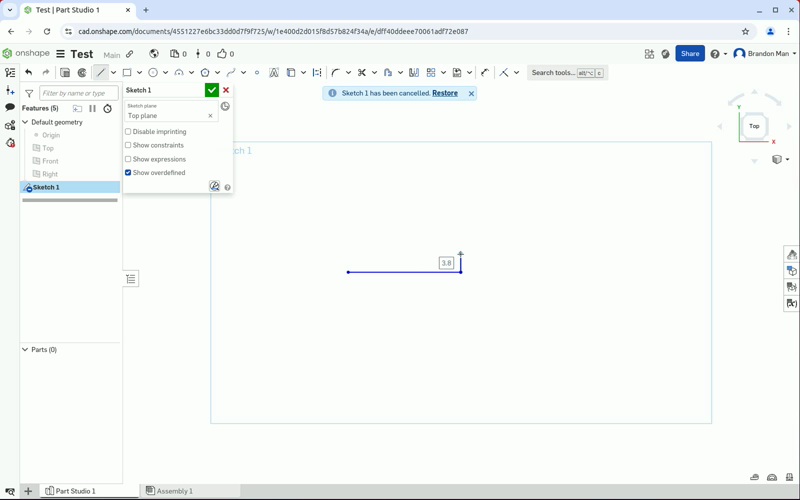
mouse_move(348, 253)
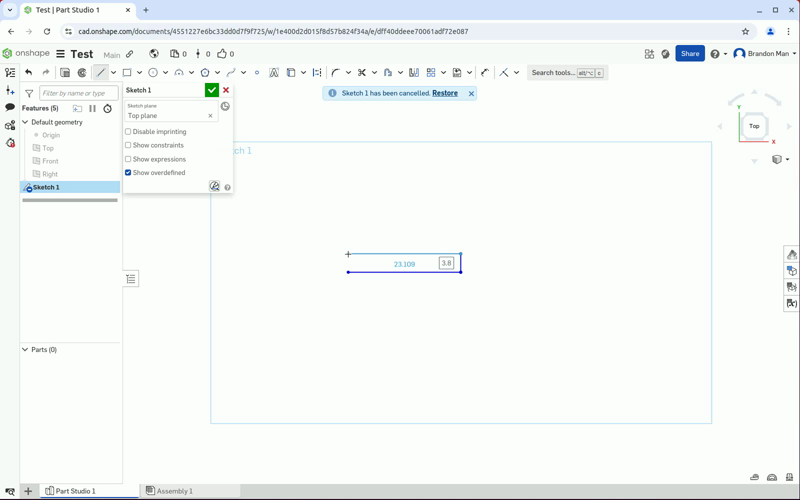
click(348, 253)
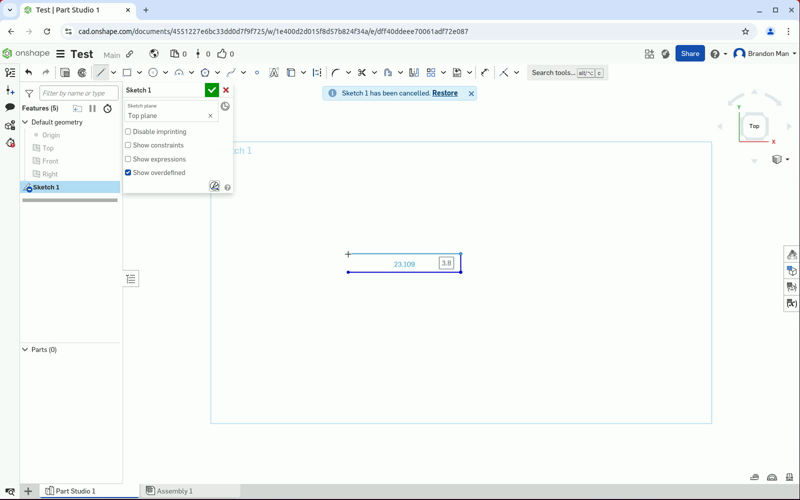
key_up(shift)
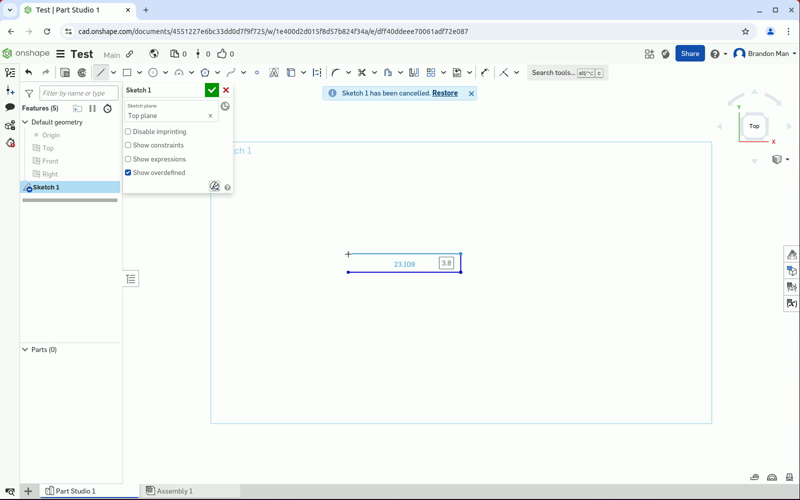
mouse_move(378, 253)
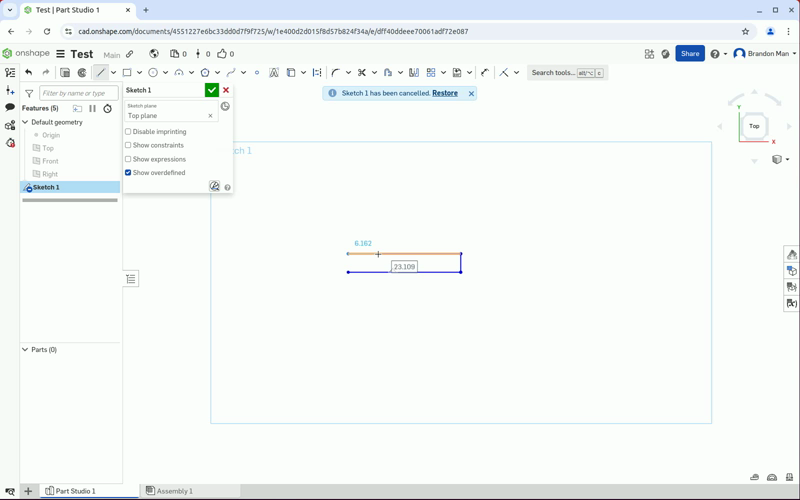
key_down(shift)
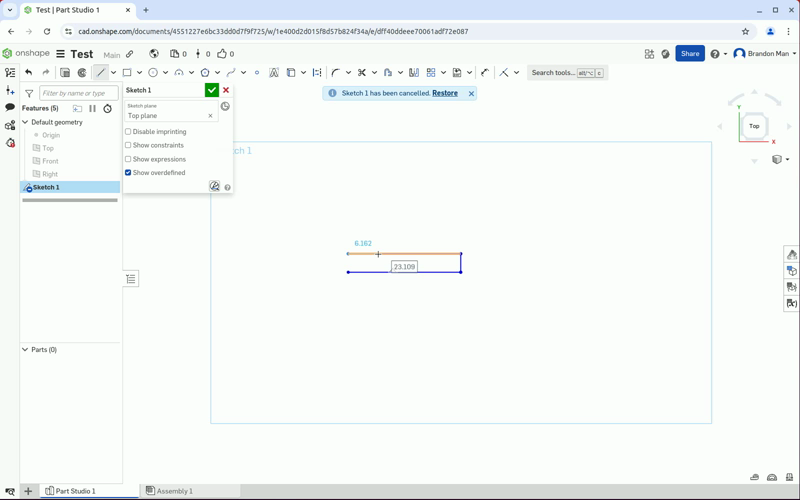
mouse_move(348, 272)
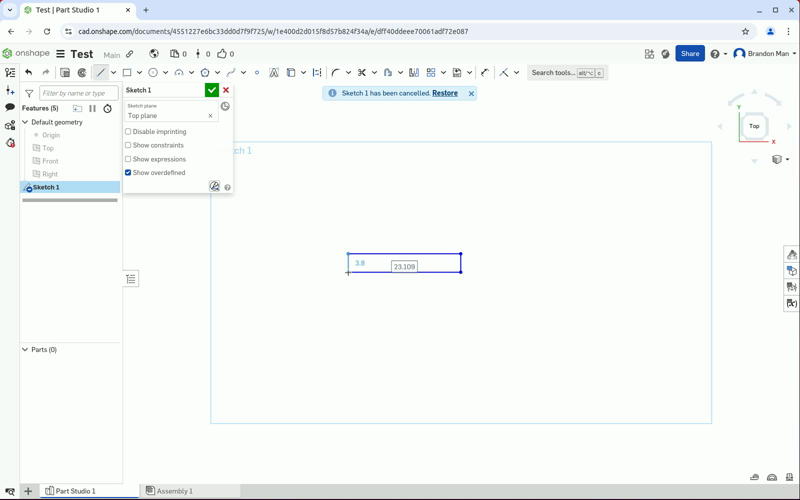
key_up(shift)
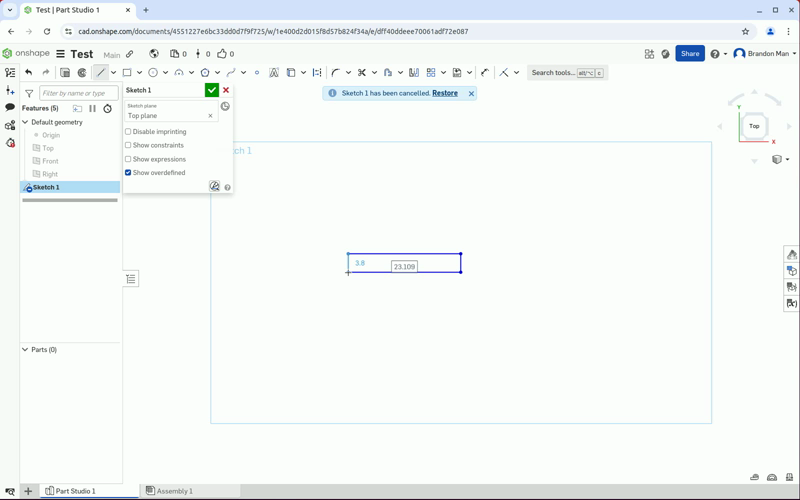
click(348, 272)
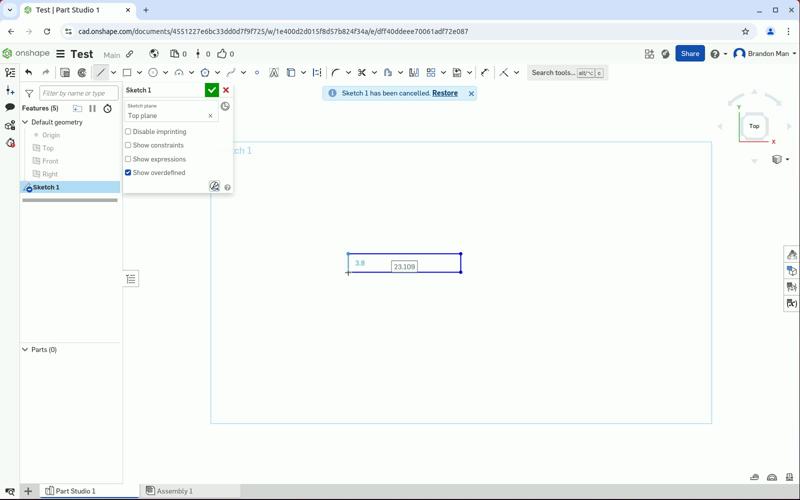
key(esc)
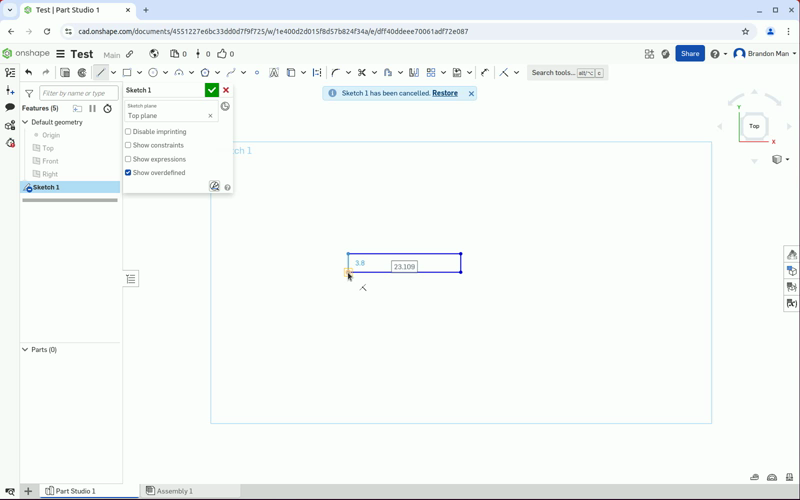
mouse_move(431, 255)
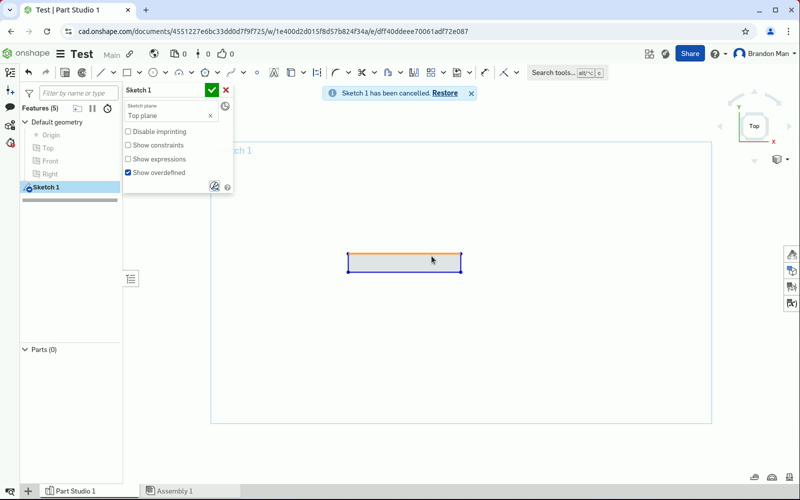
click(431, 255)
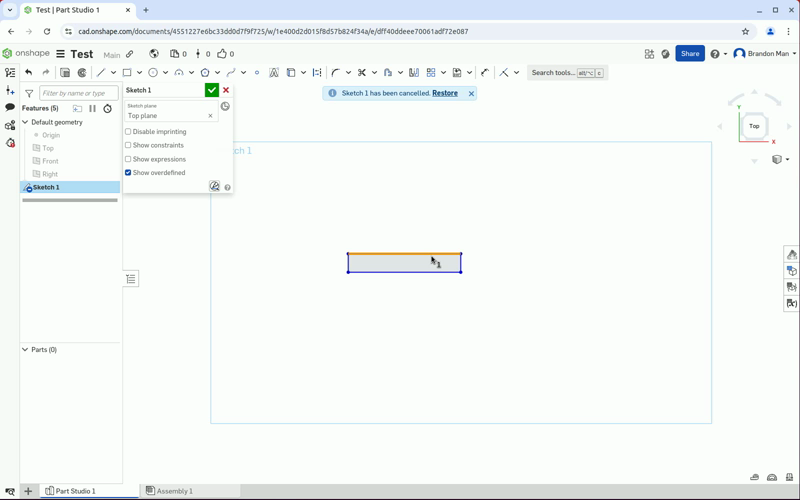
mouse_move(73, 352)
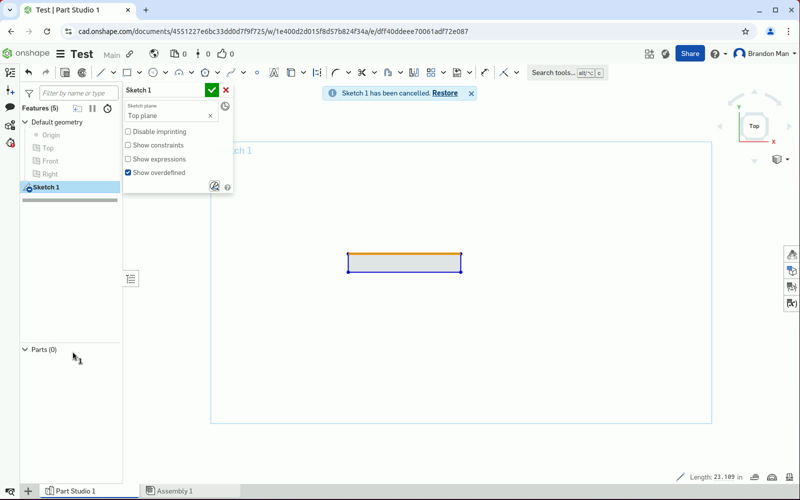
key(shift+y)
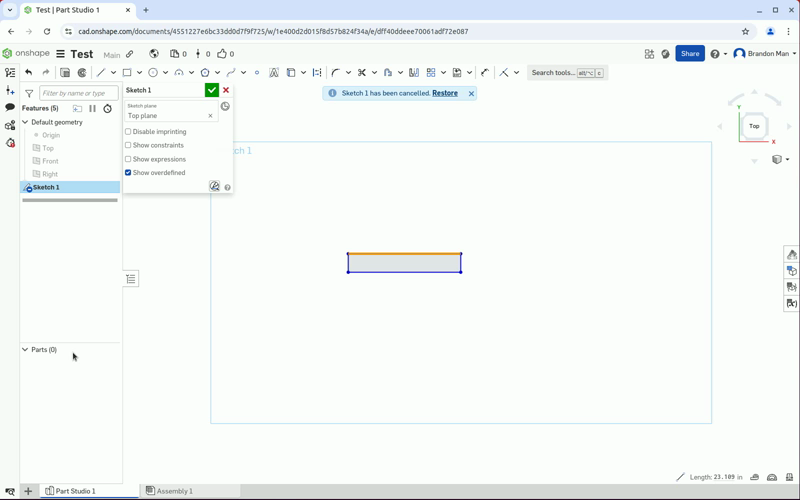
key(shift+e)
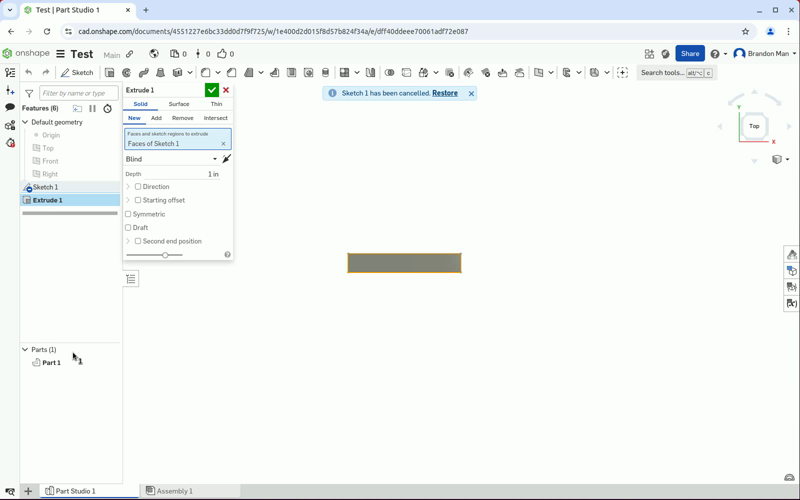
mouse_move(143, 106)
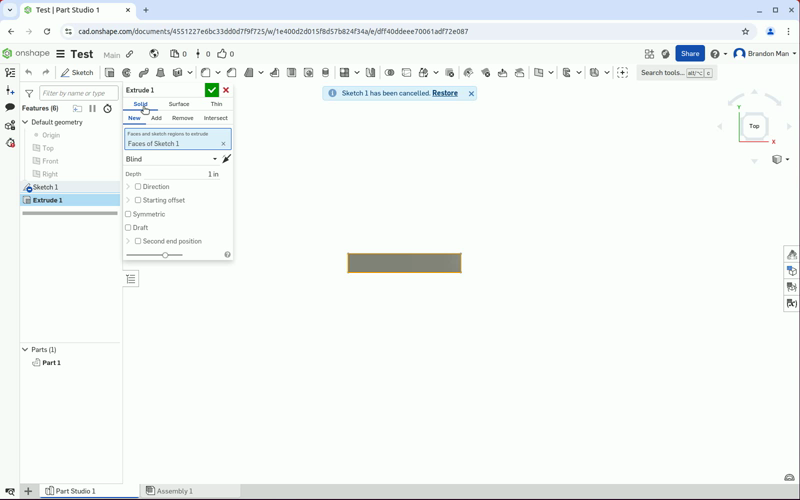
click(143, 106)
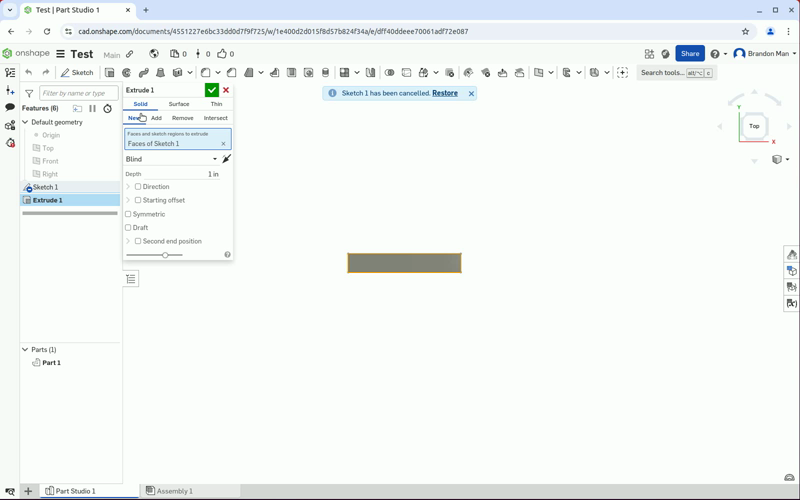
mouse_move(137, 120)
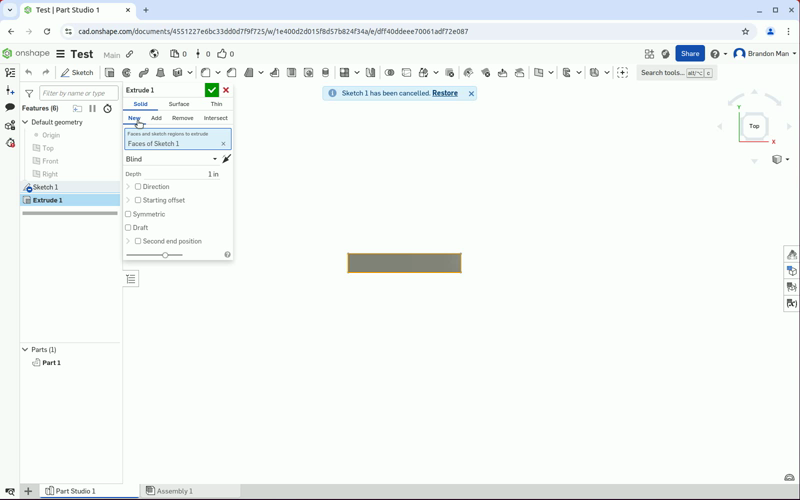
click(137, 120)
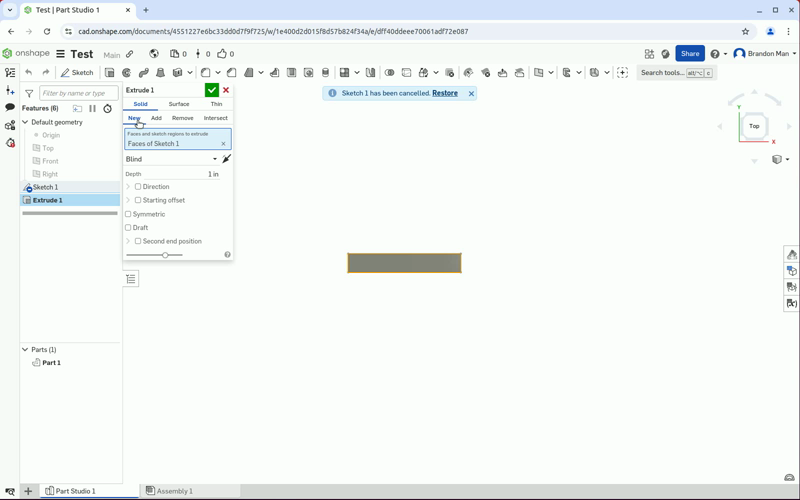
key(tab, 4)
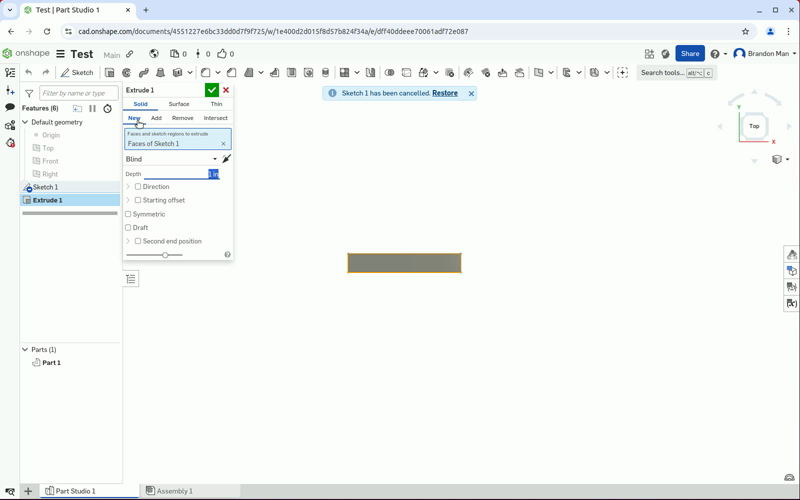
text(0.241)
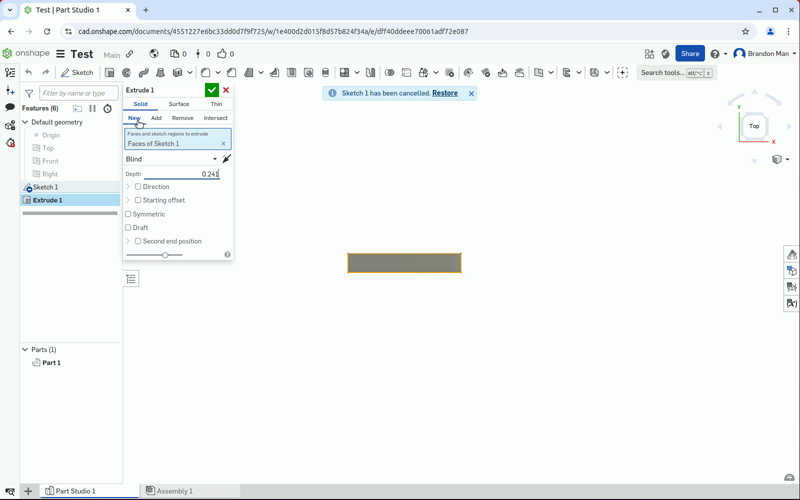
key(enter)
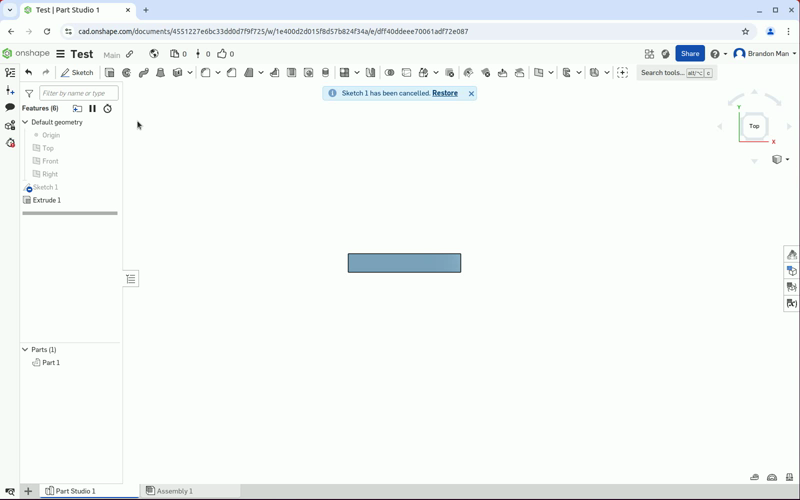
key(shift+h)
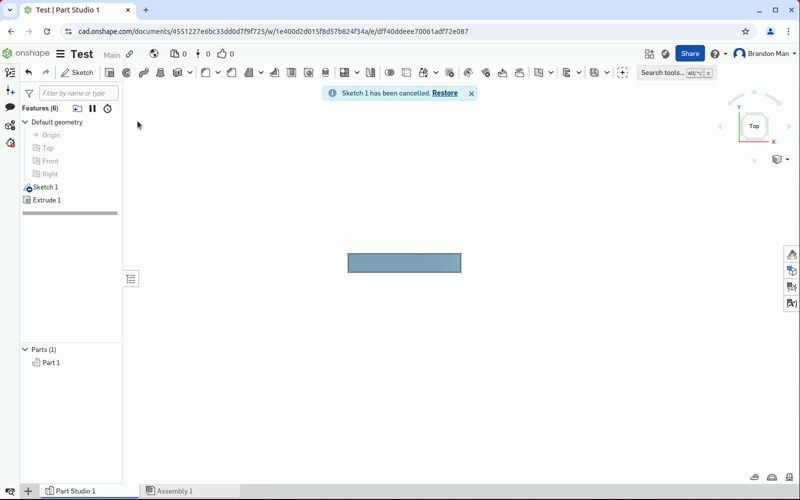
key(shift+h)
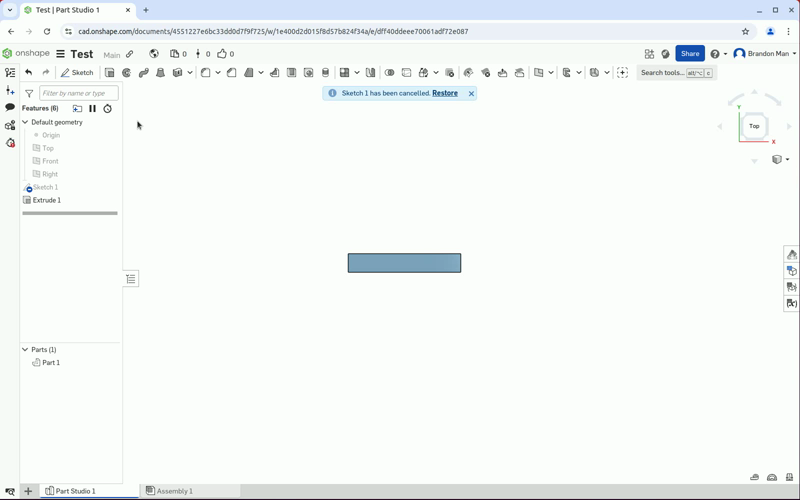
mouse_move(73, 189)
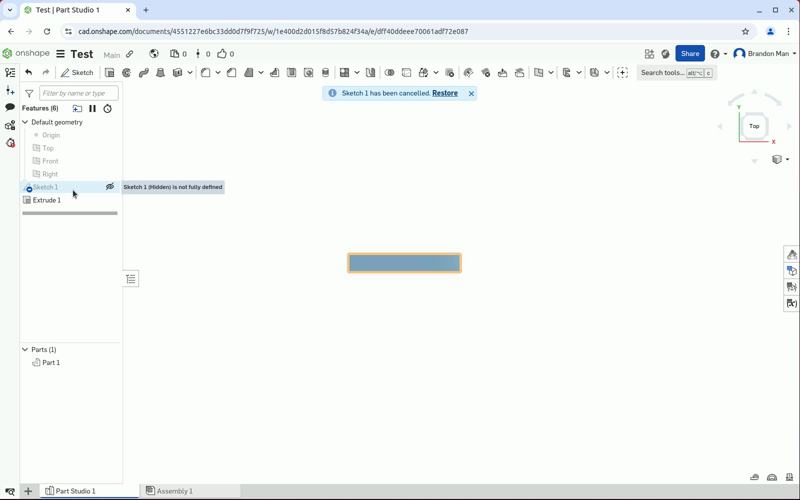
click(73, 189)
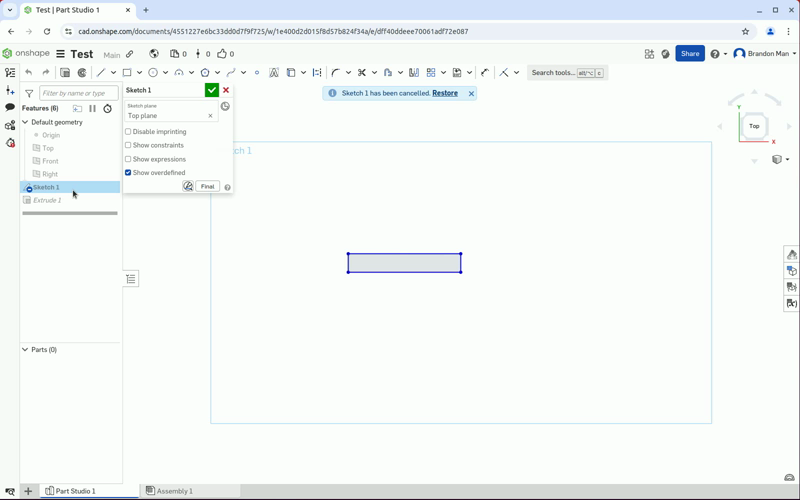
mouse_move(229, 92)
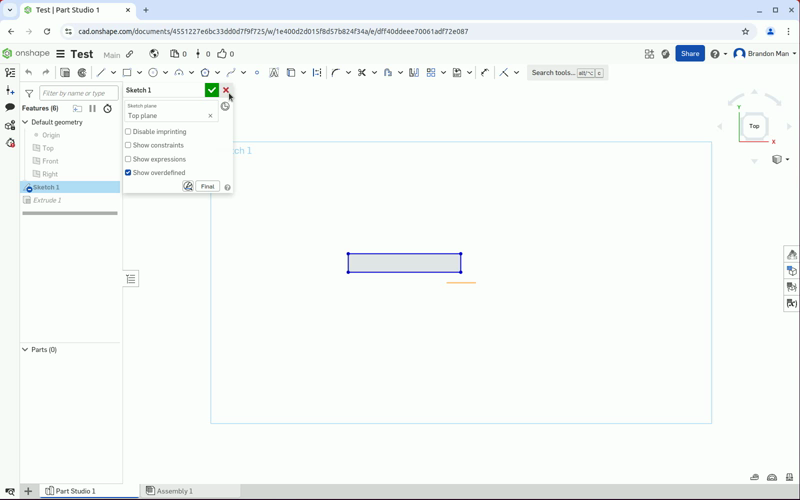
click(229, 92)
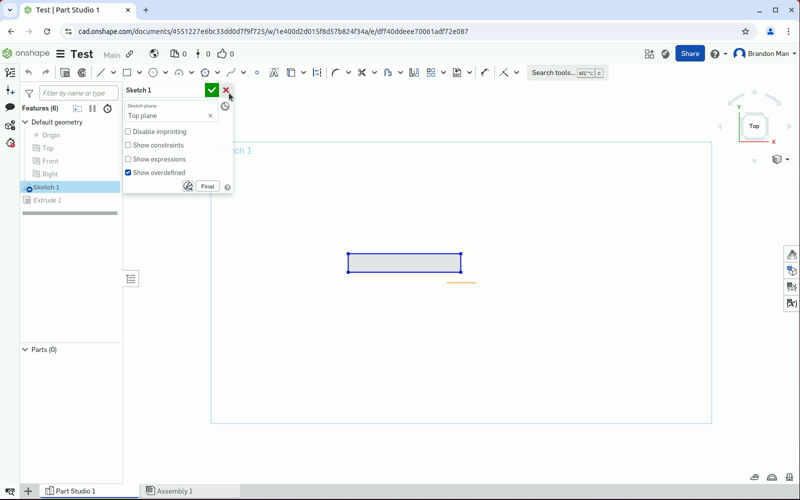
key(shift+s)
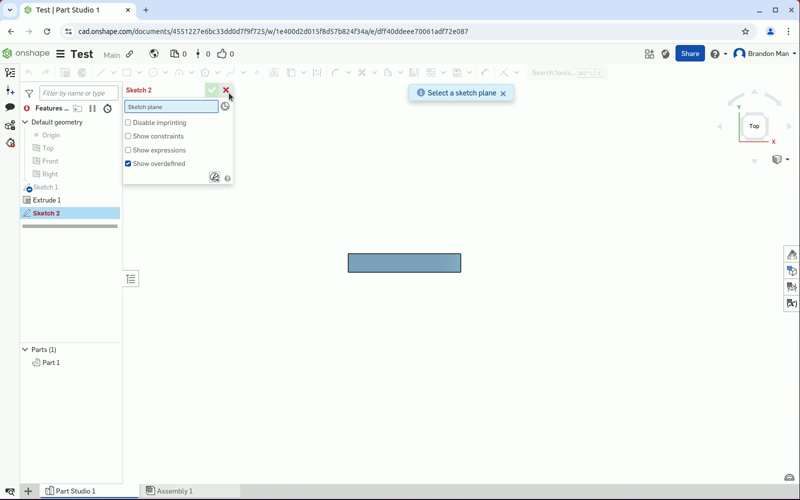
mouse_move(73, 150)
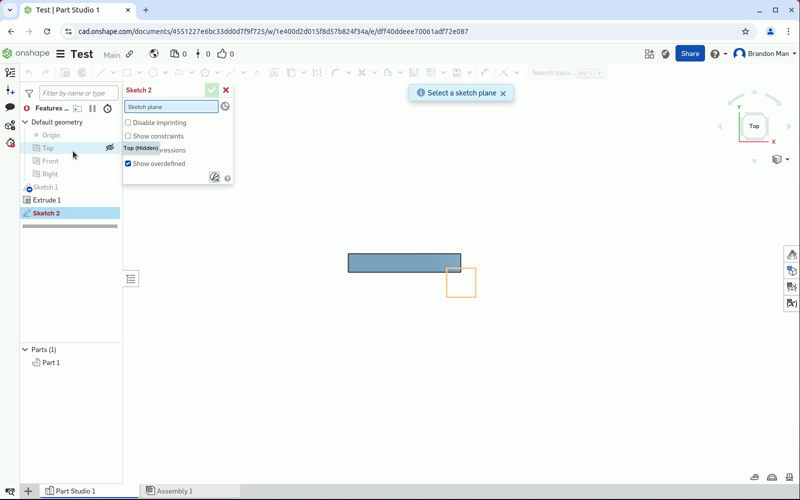
click(73, 150)
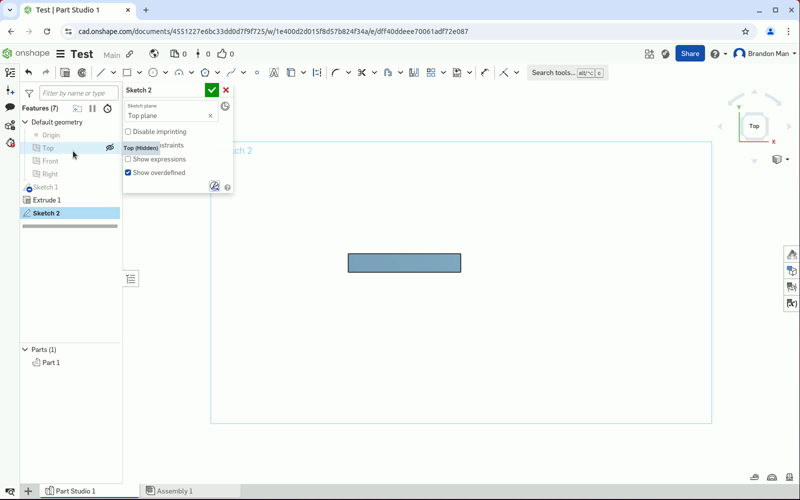
mouse_move(73, 352)
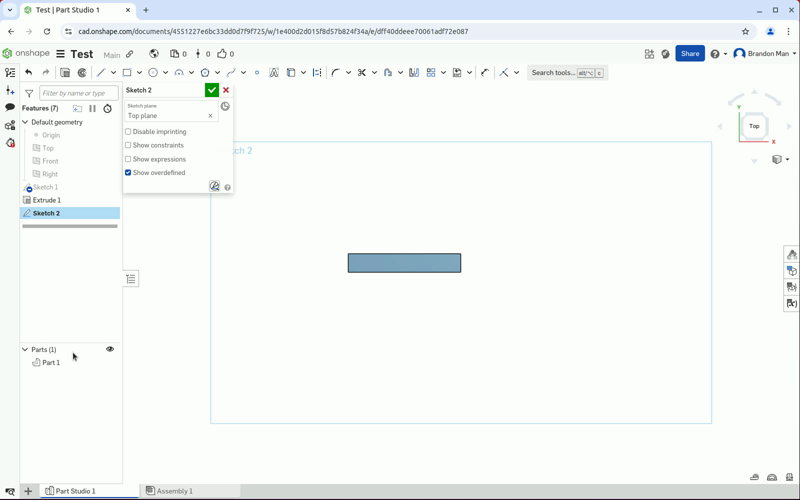
key(y)
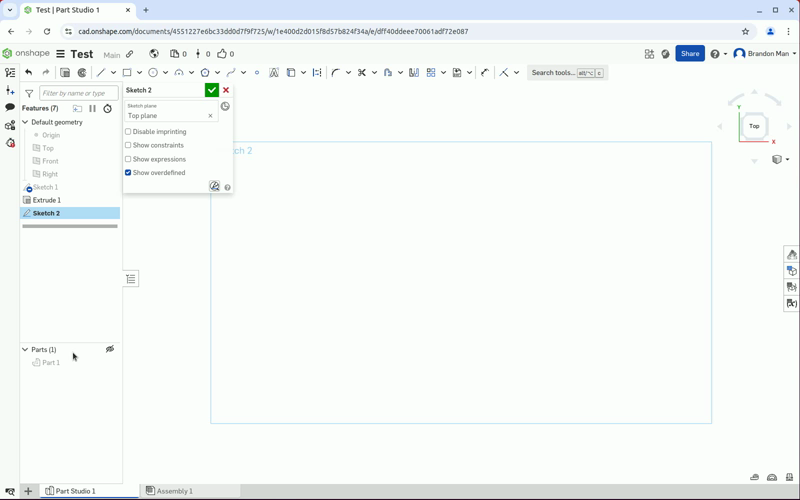
key(a)
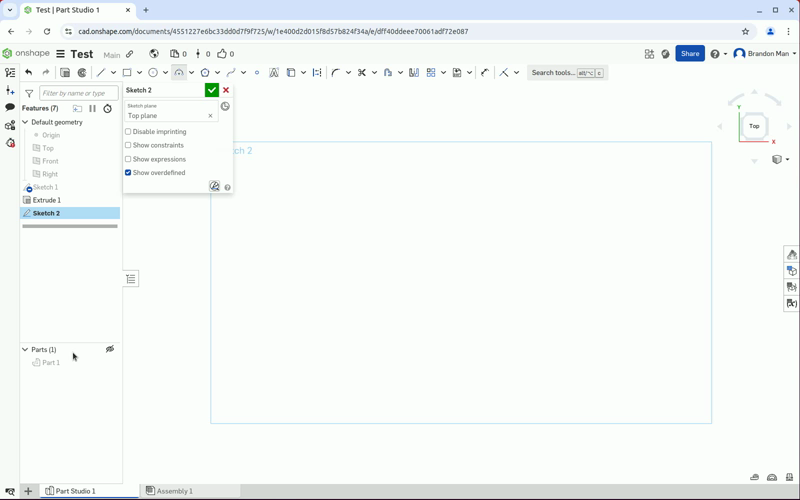
key_down(shift)
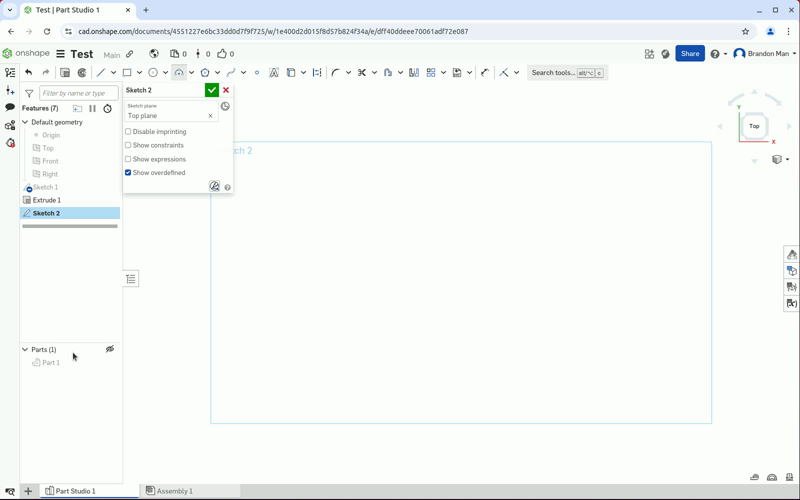
mouse_move(460, 312)
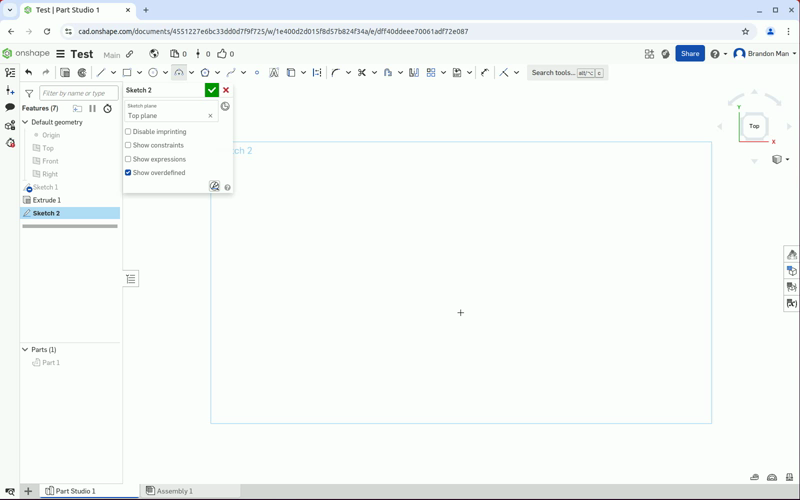
click(460, 312)
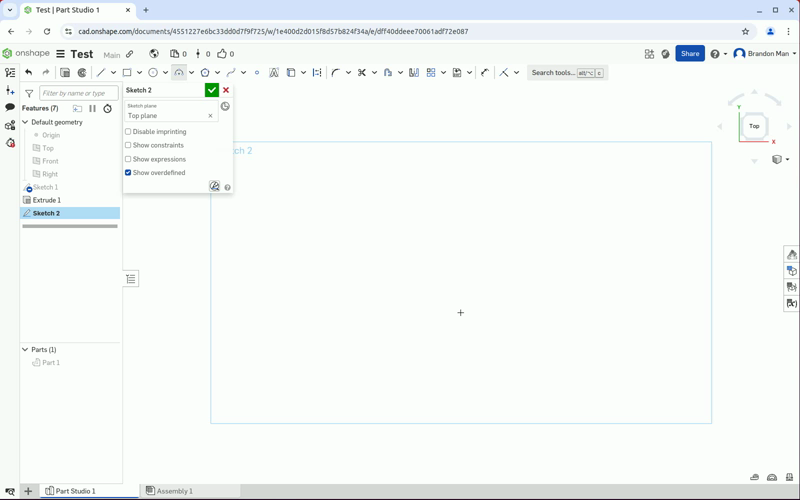
key_up(shift)
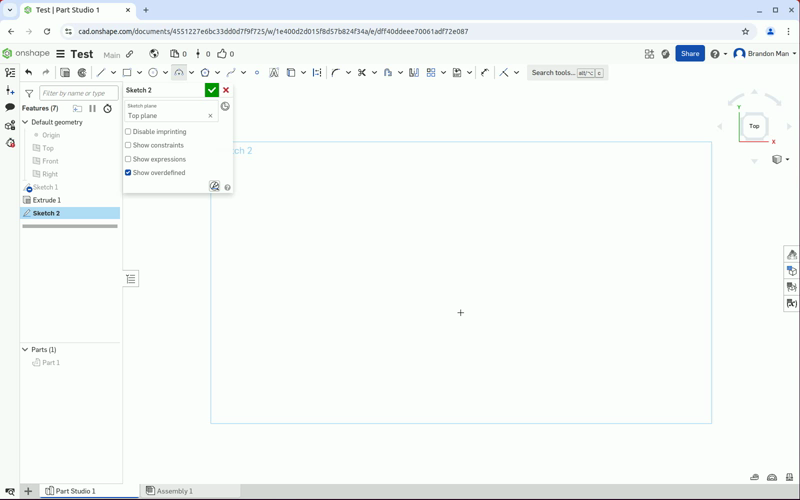
key_down(shift)
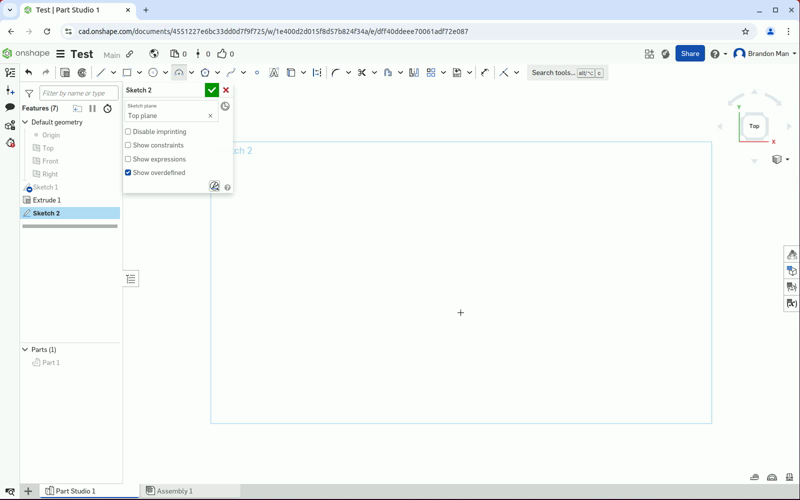
mouse_move(460, 254)
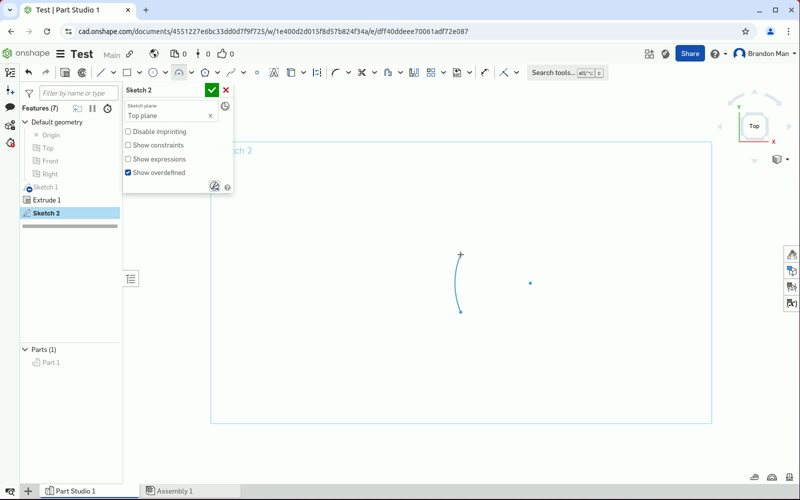
click(460, 254)
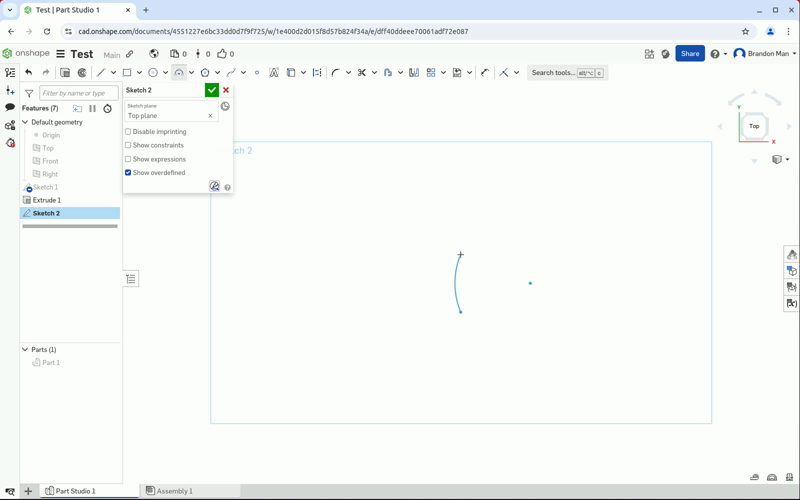
mouse_move(489, 283)
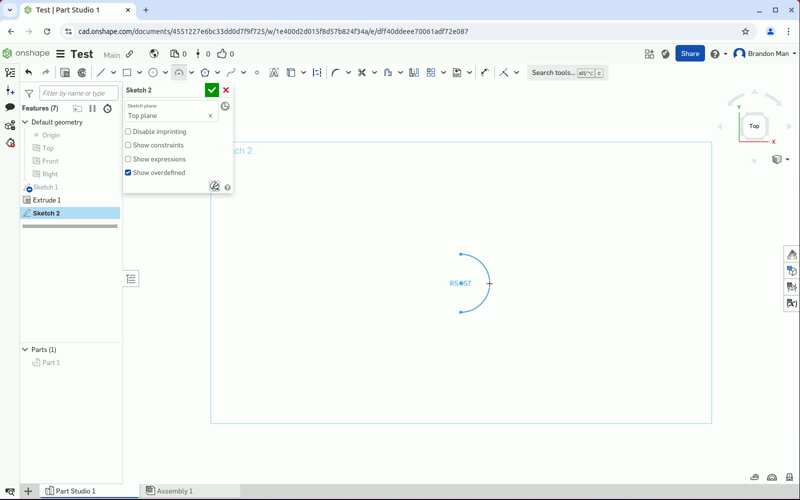
click(489, 283)
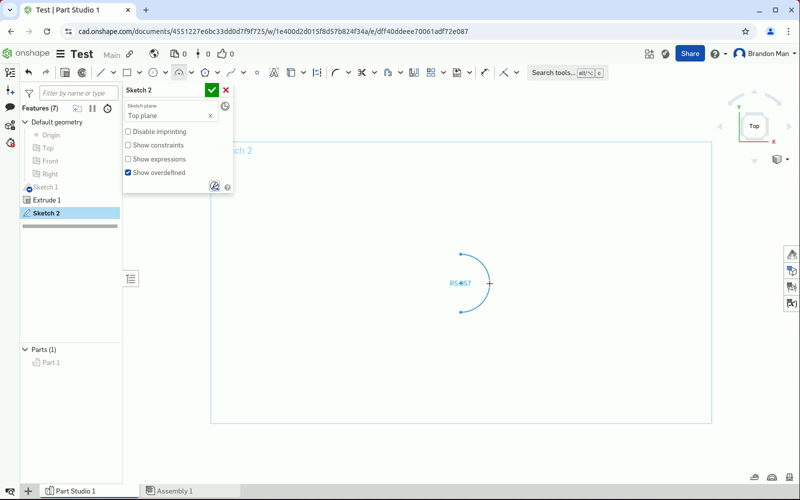
key_up(shift)
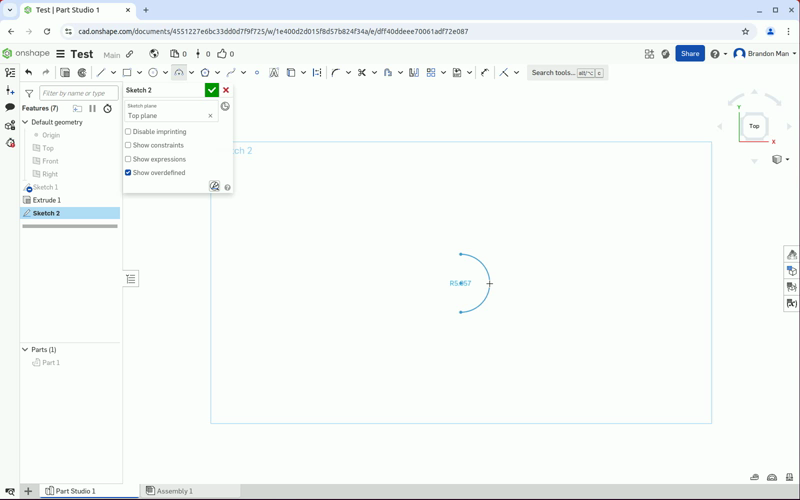
key(esc)
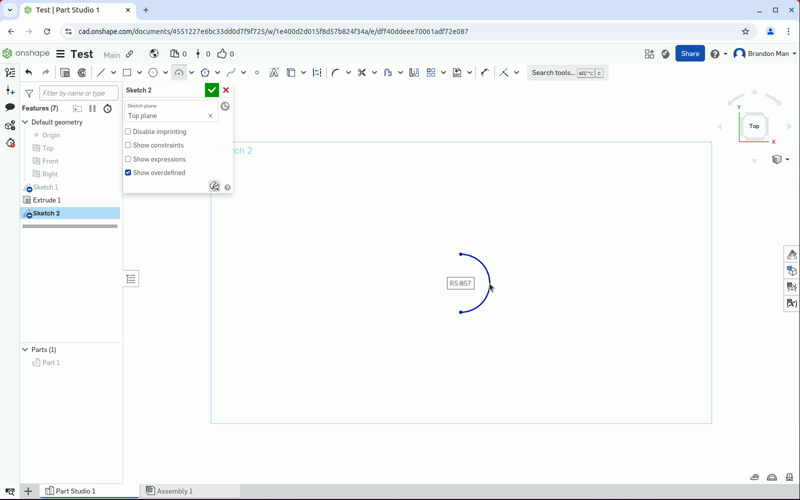
key(l)
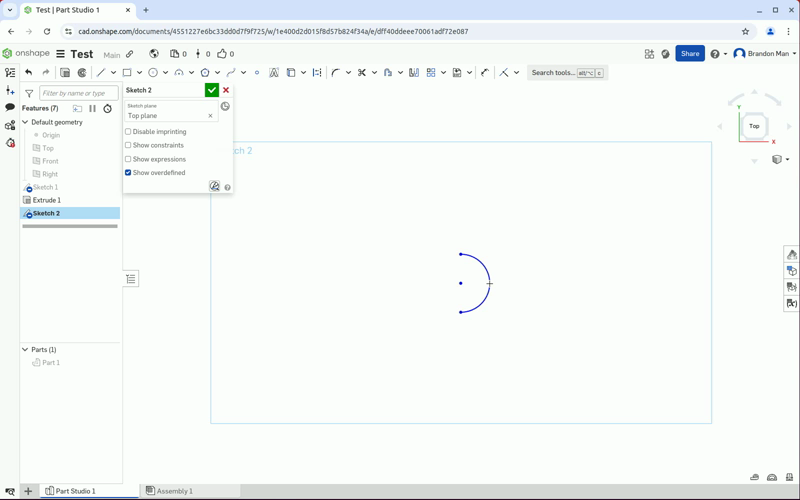
mouse_move(460, 254)
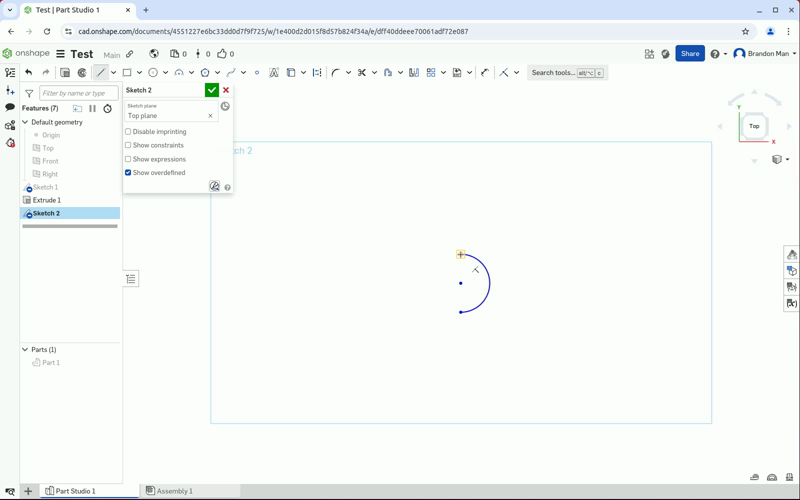
click(460, 254)
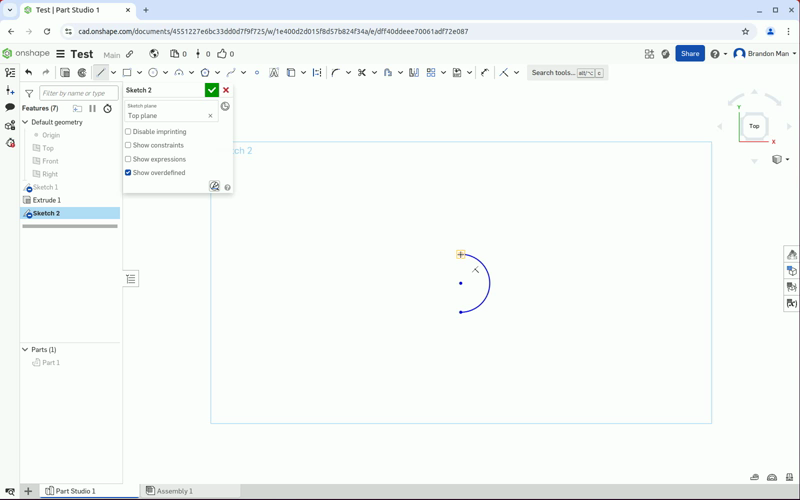
key_down(shift)
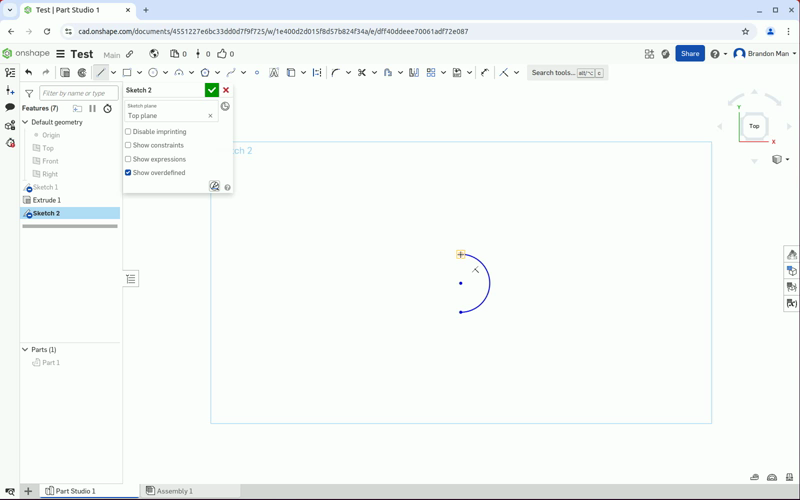
mouse_move(490, 254)
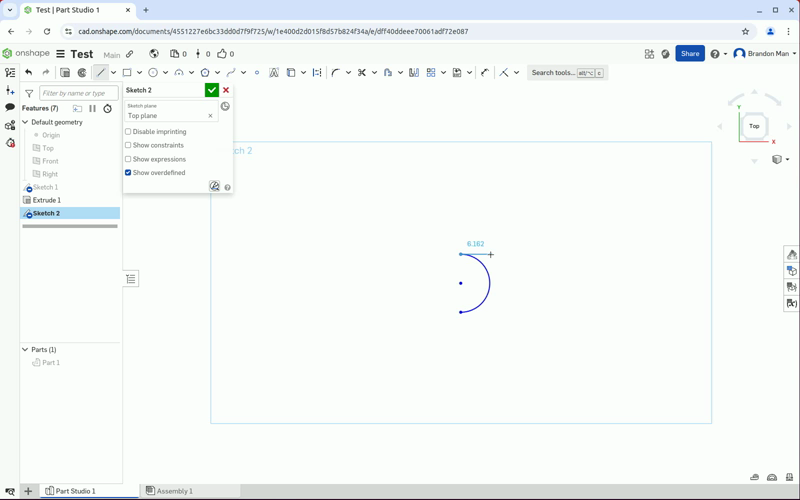
mouse_move(460, 273)
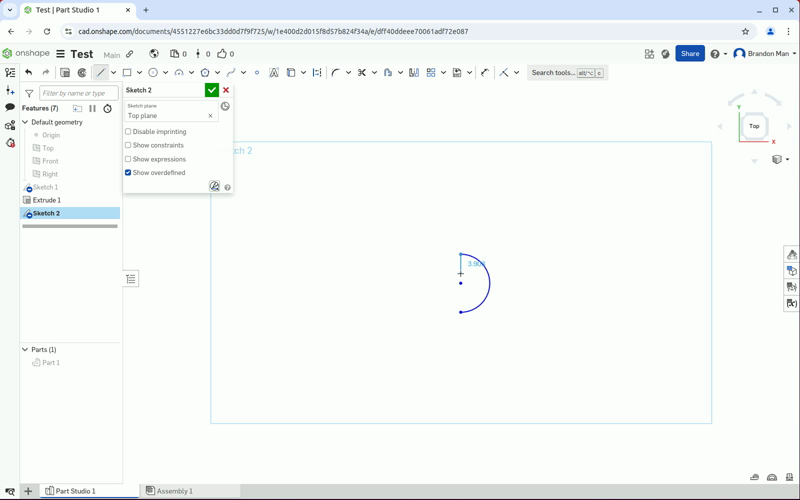
click(460, 273)
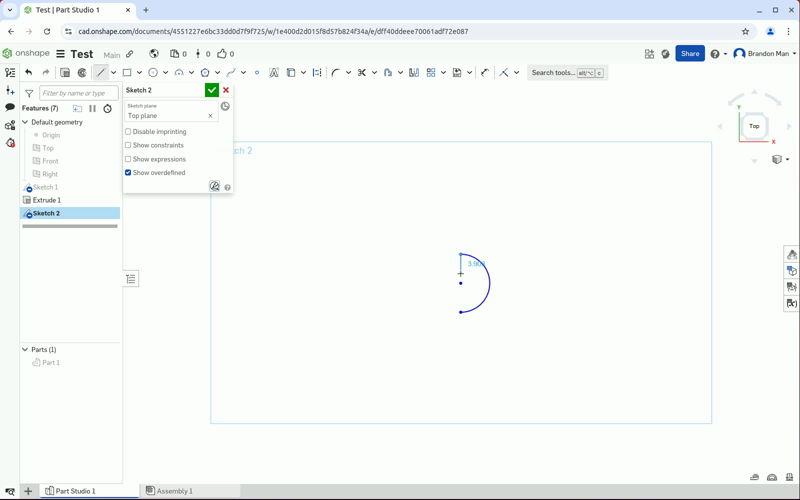
key_up(shift)
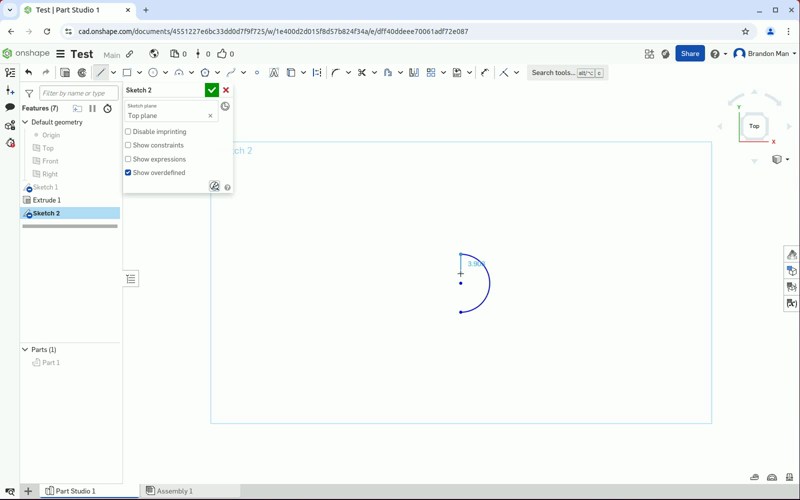
key(esc)
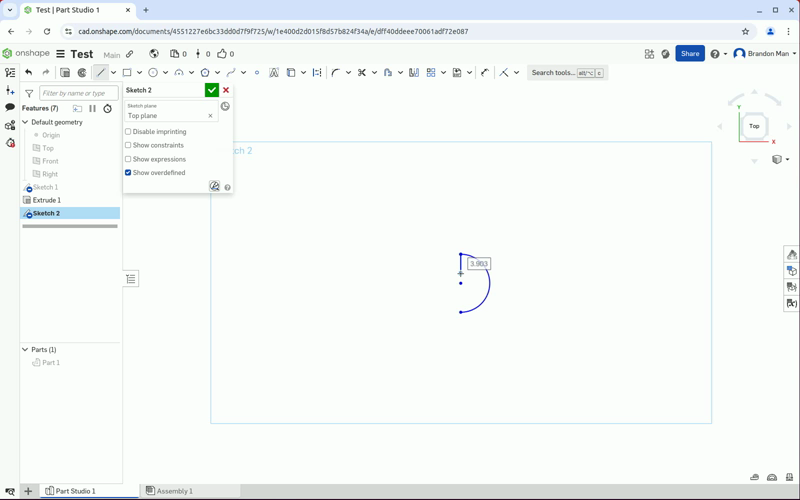
key(a)
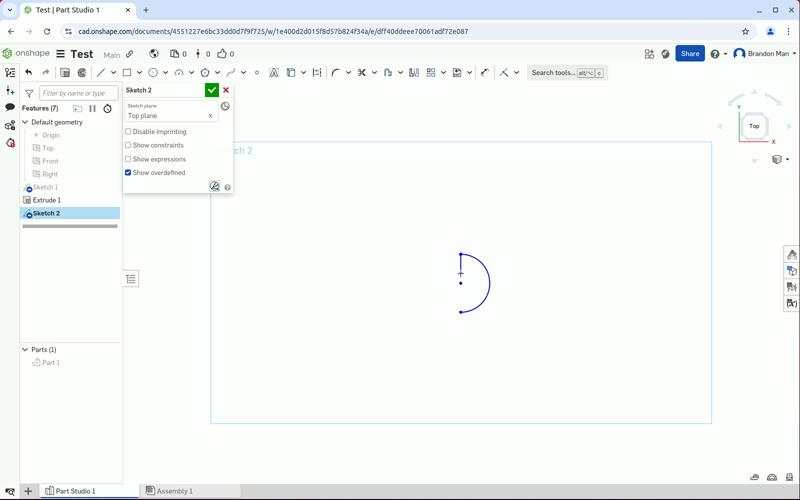
mouse_move(460, 273)
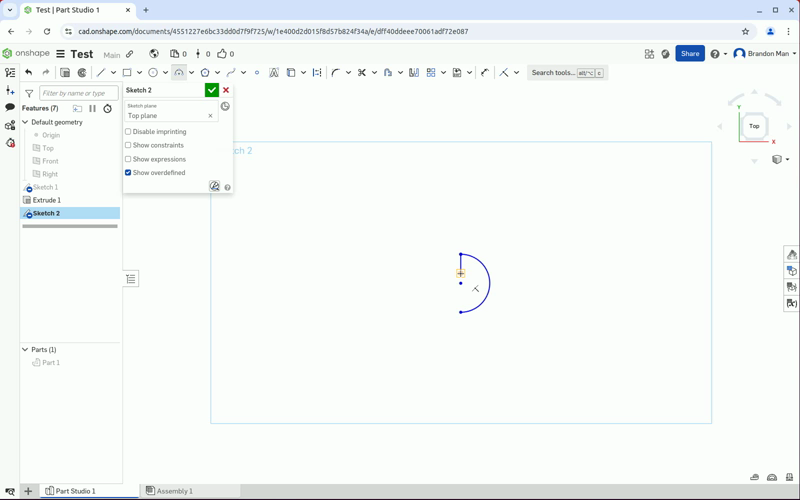
click(460, 273)
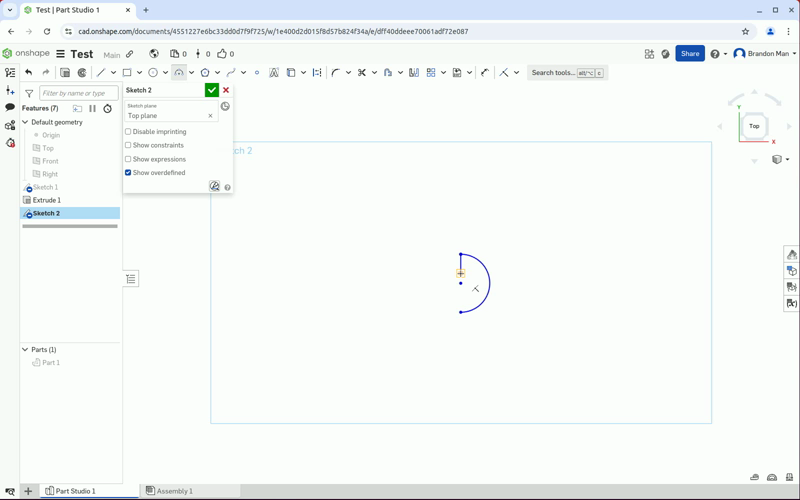
key_down(shift)
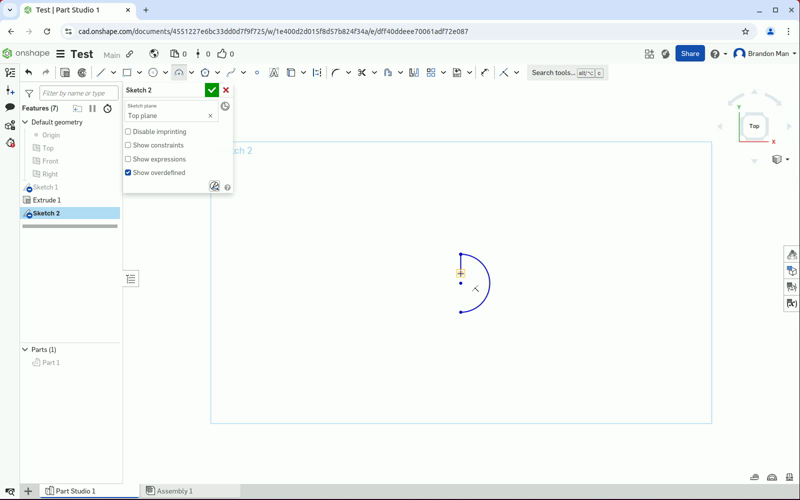
mouse_move(460, 293)
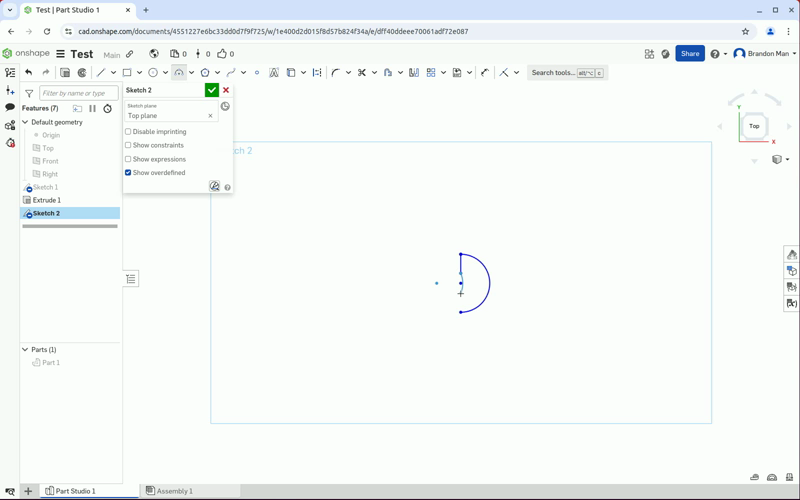
click(460, 293)
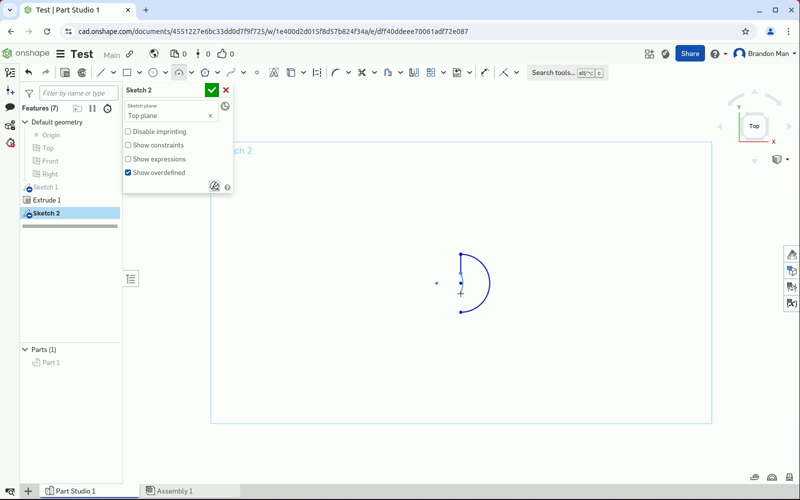
mouse_move(470, 283)
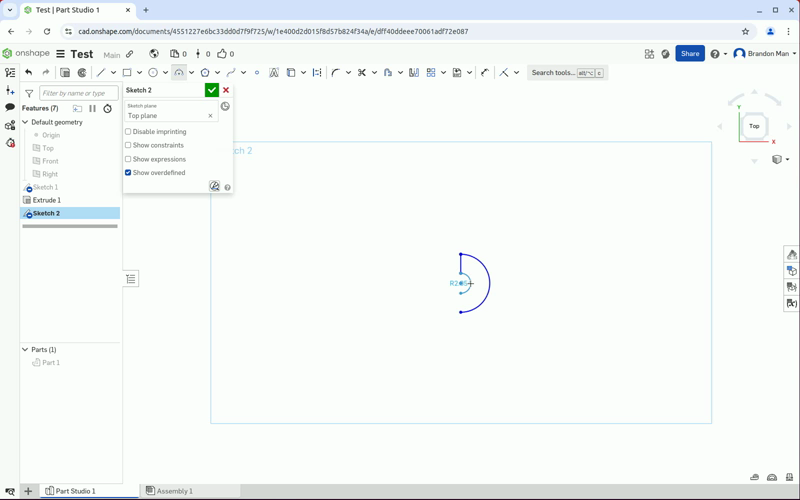
click(470, 283)
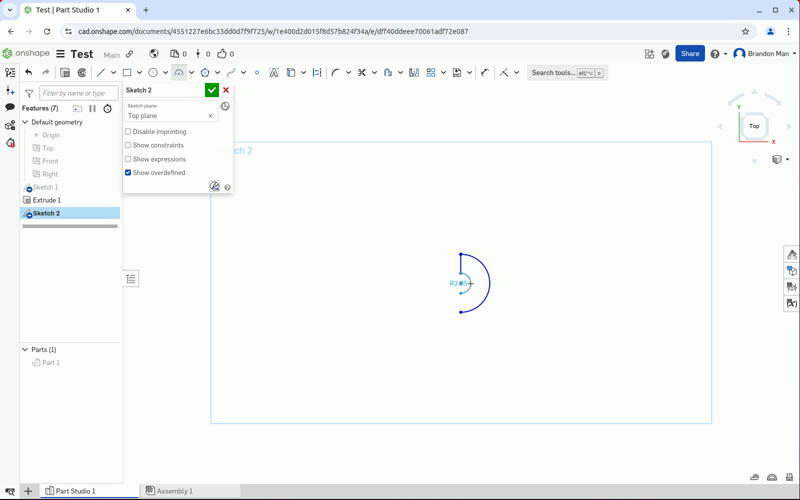
key_up(shift)
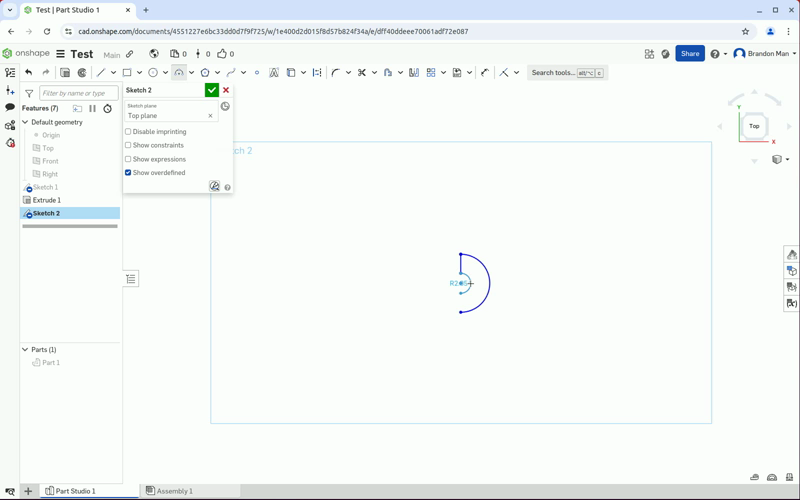
key(esc)
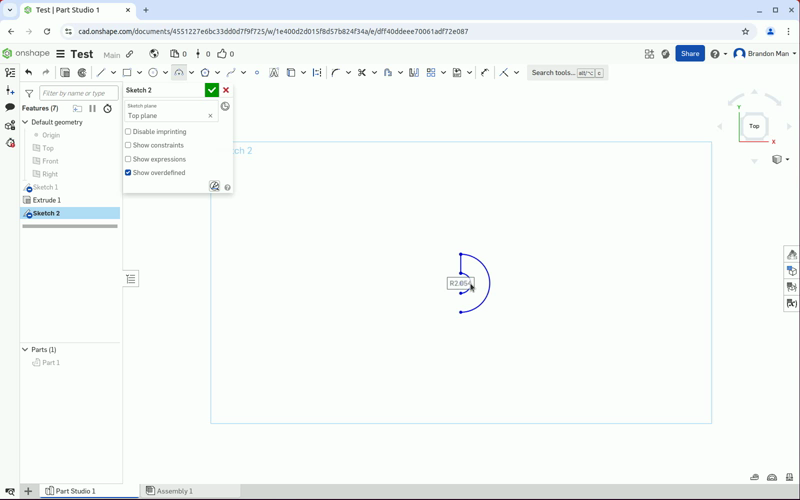
key(l)
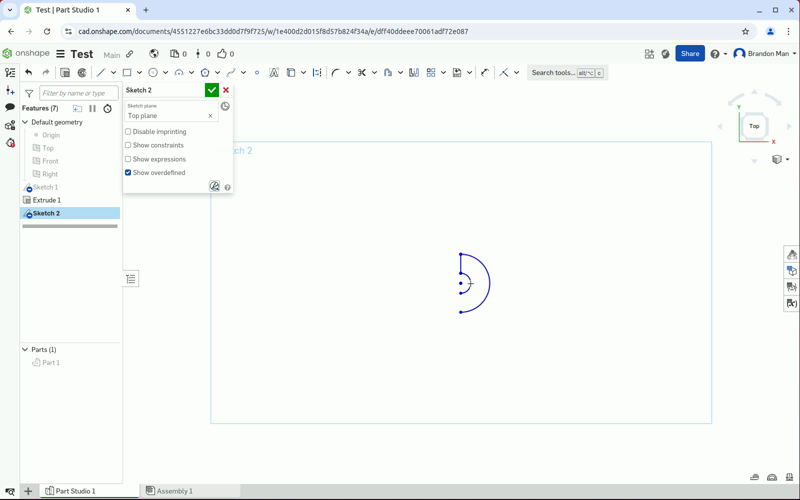
mouse_move(460, 293)
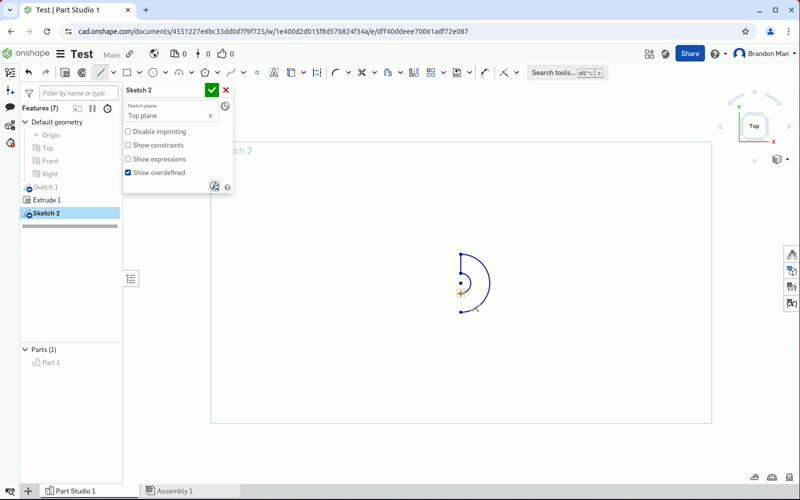
click(460, 293)
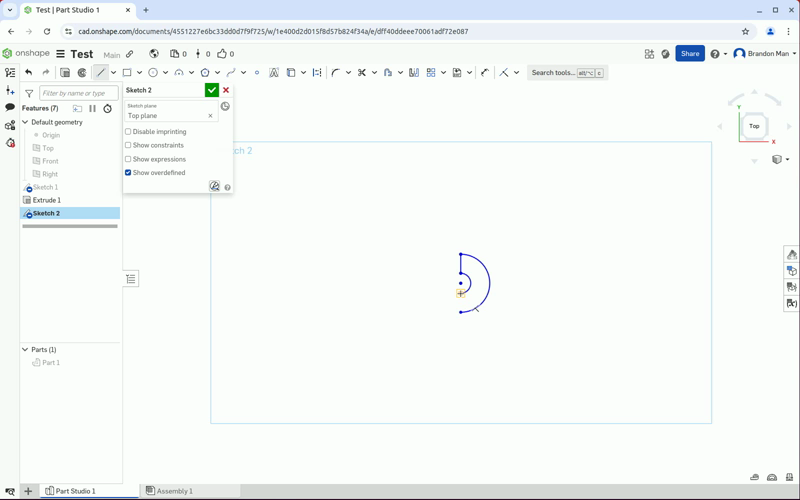
mouse_move(490, 293)
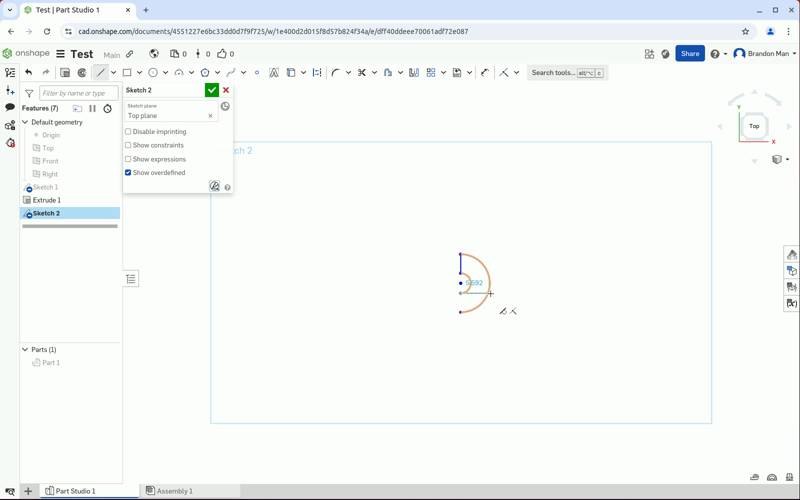
key_down(shift)
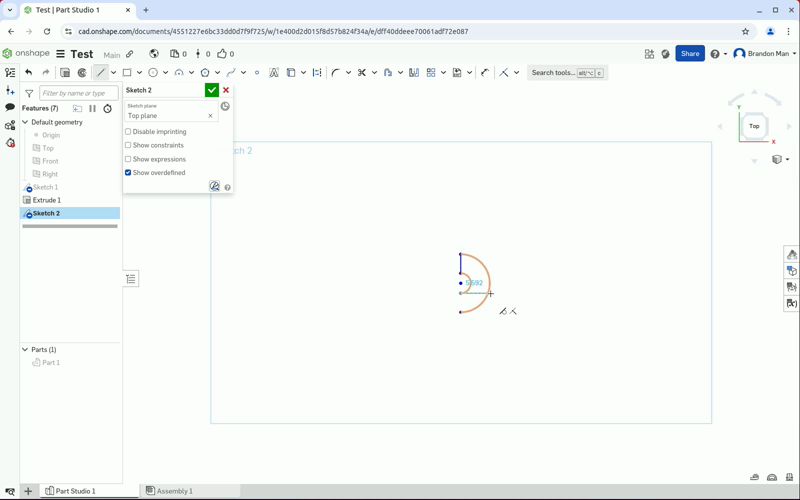
mouse_move(460, 312)
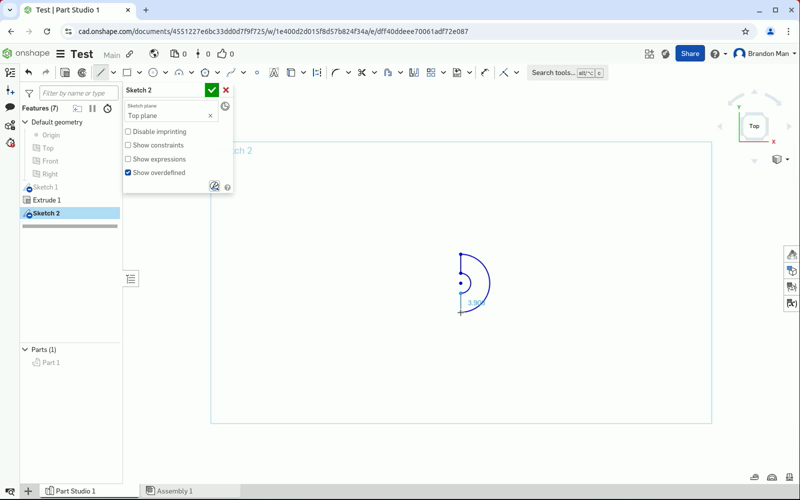
key_up(shift)
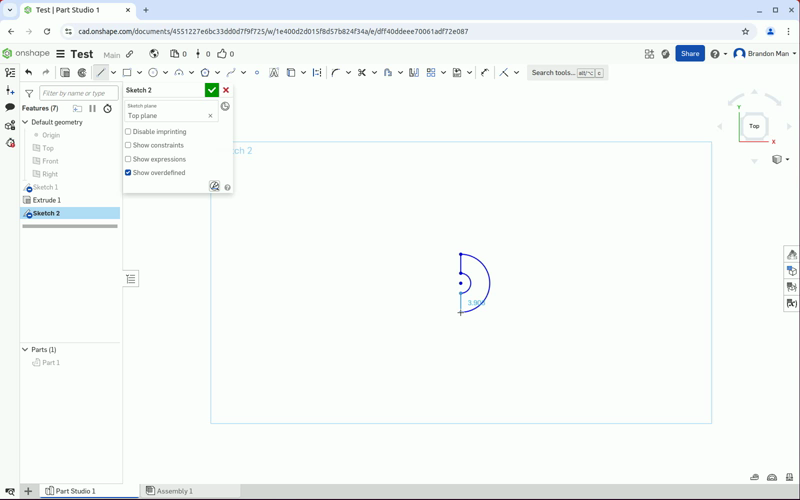
click(460, 312)
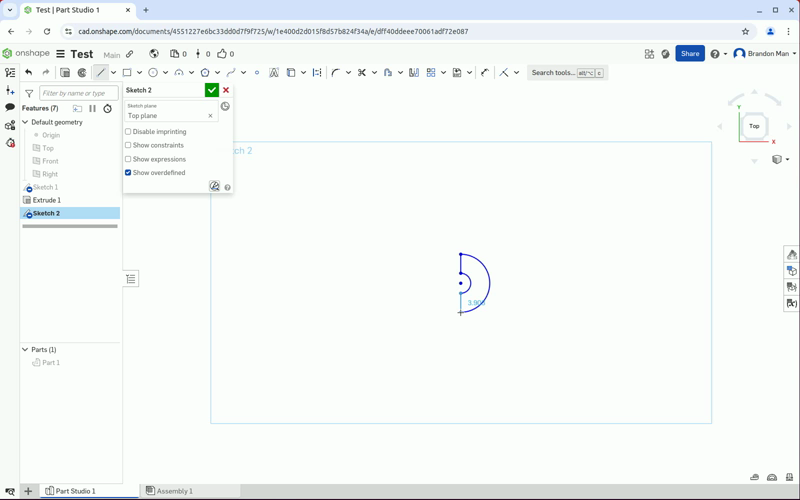
key(esc)
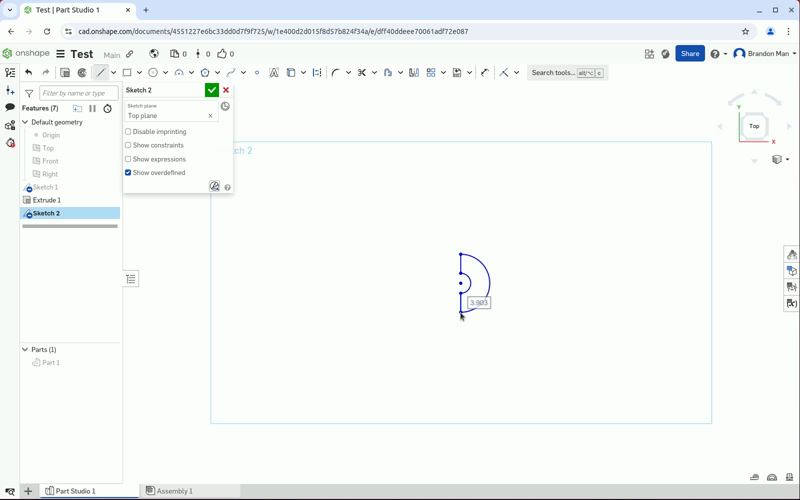
mouse_move(471, 261)
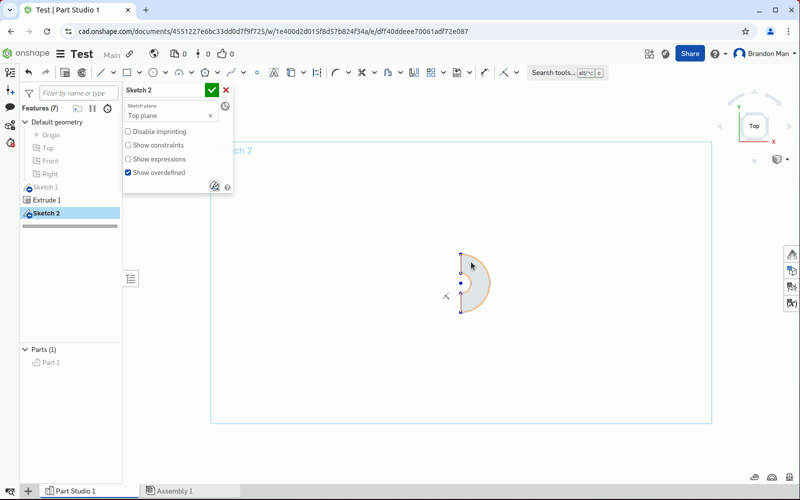
scroll(6)
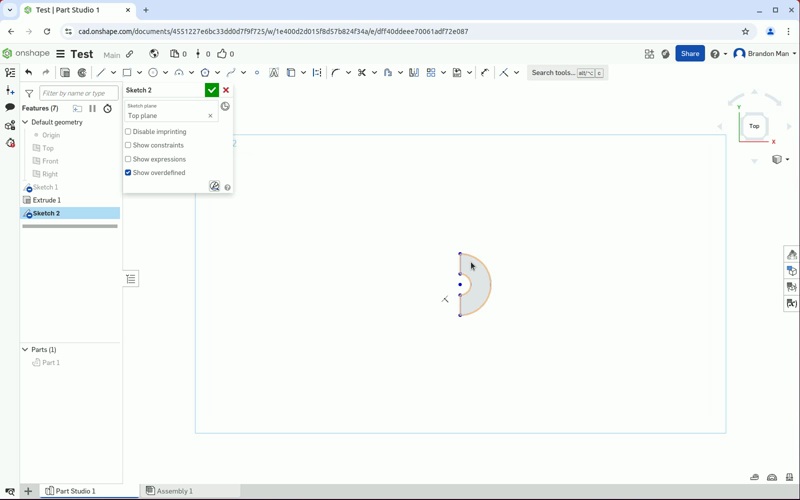
scroll(6)
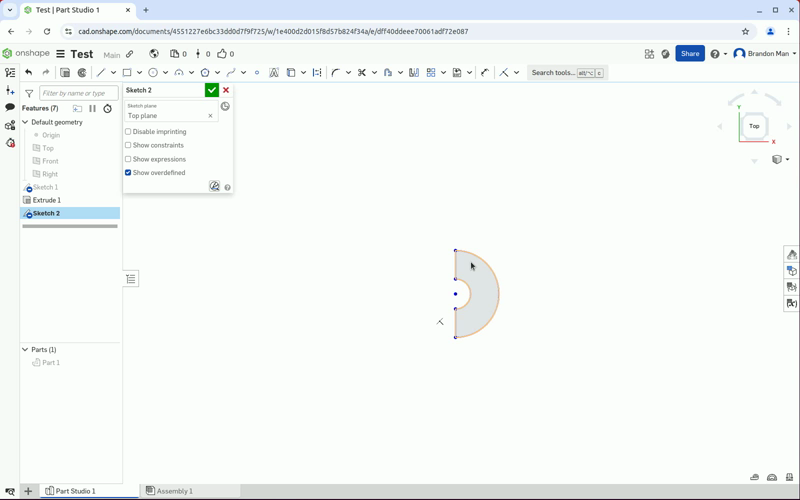
scroll(6)
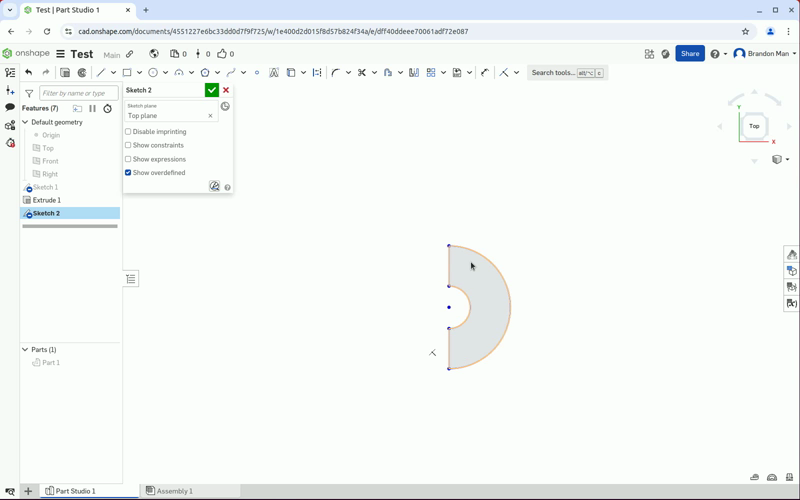
scroll(6)
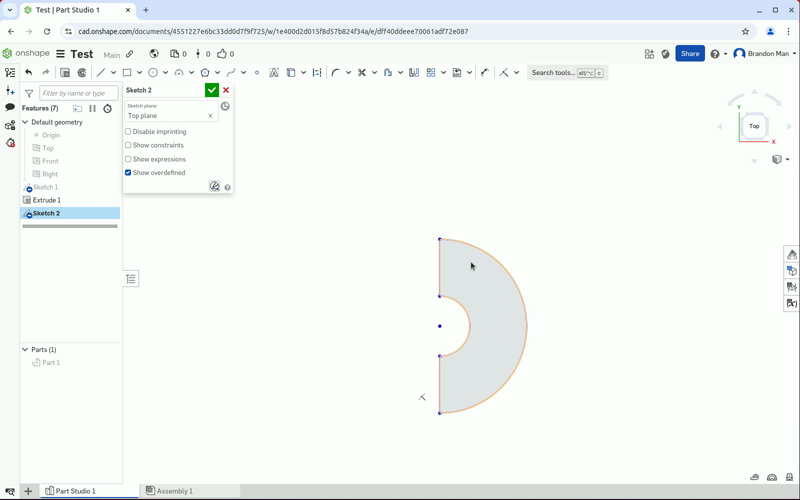
scroll(6)
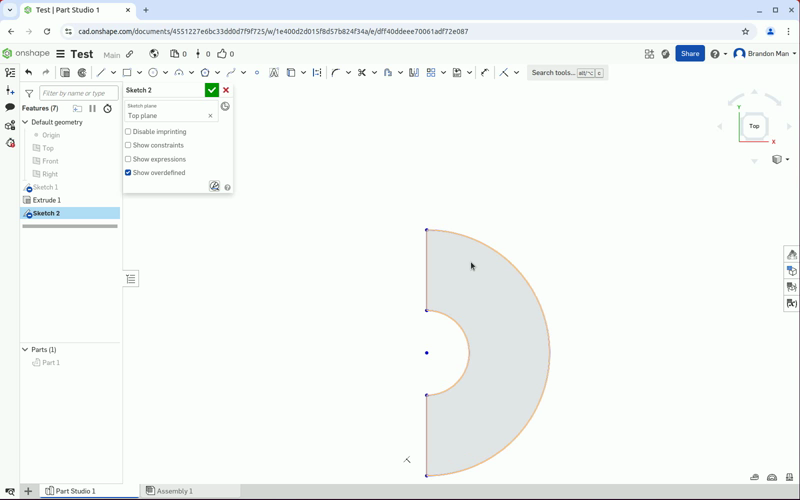
scroll(6)
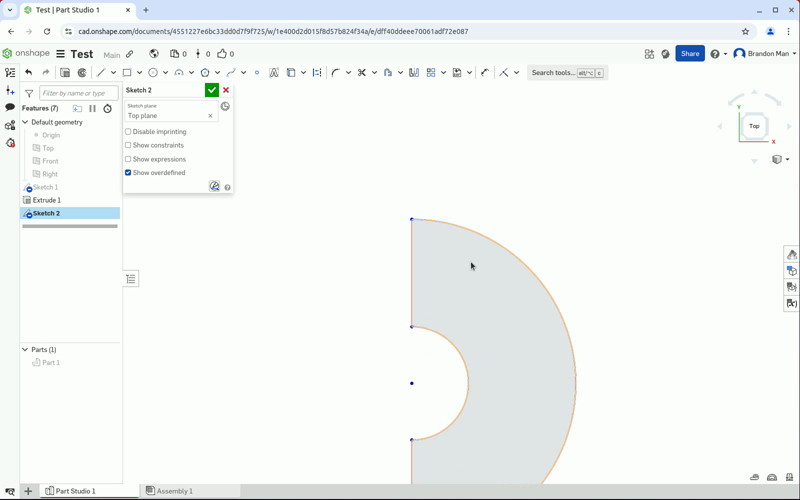
scroll(6)
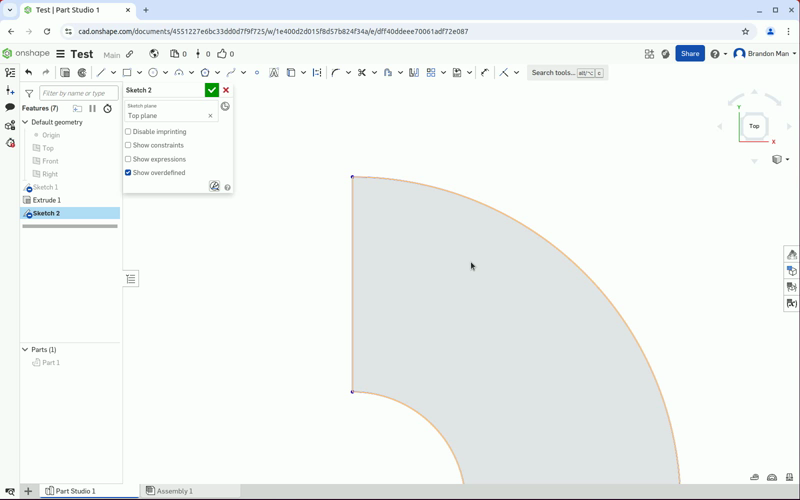
click(471, 261)
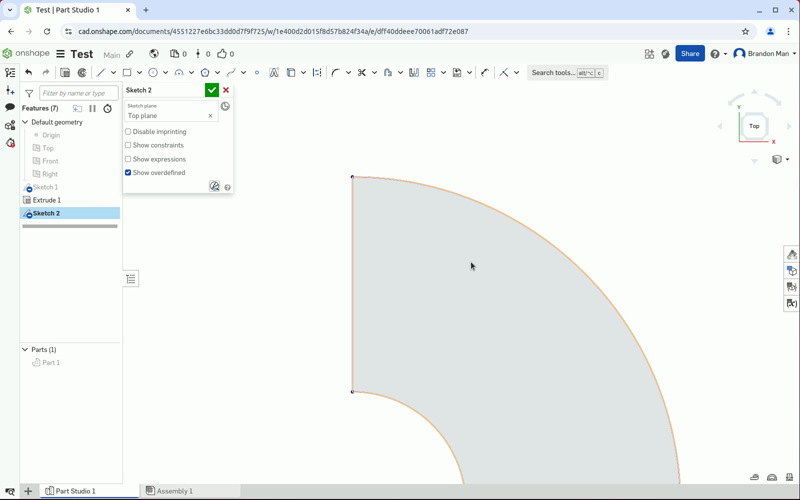
scroll(-6)
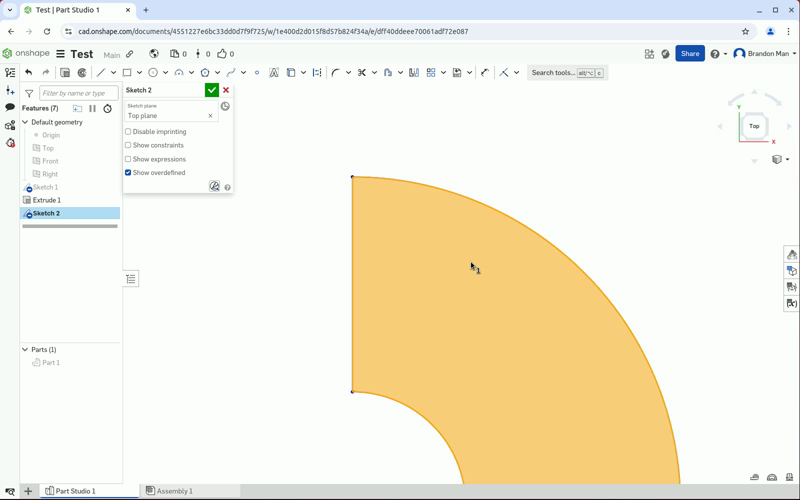
scroll(-6)
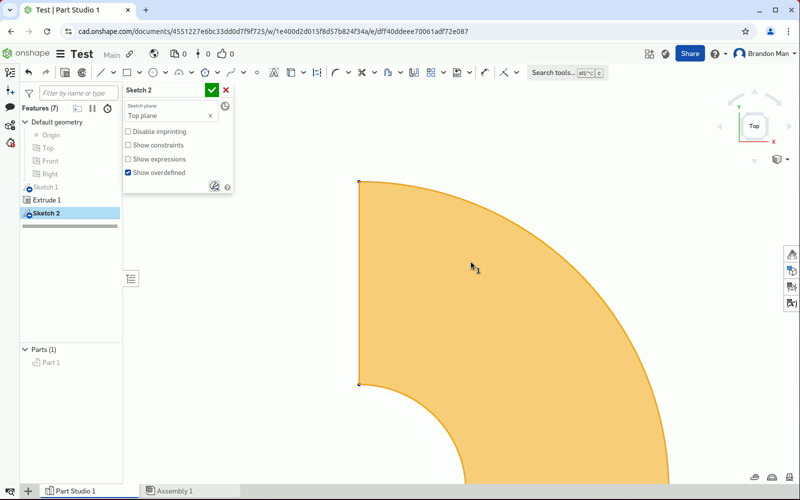
scroll(-6)
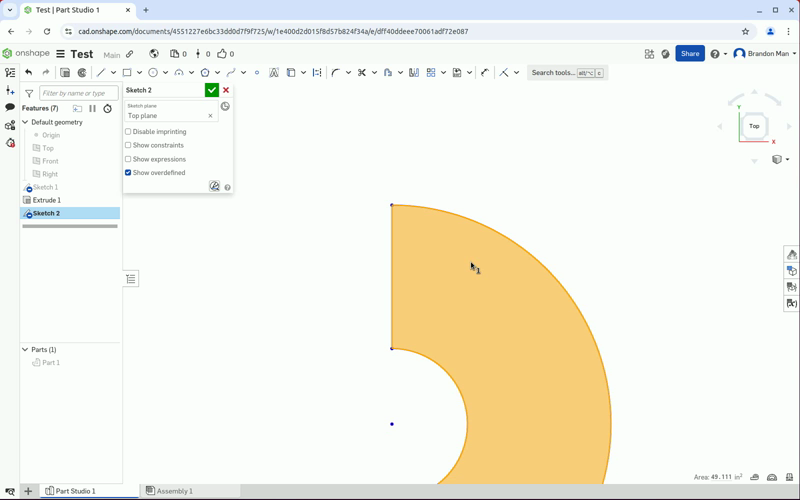
scroll(-6)
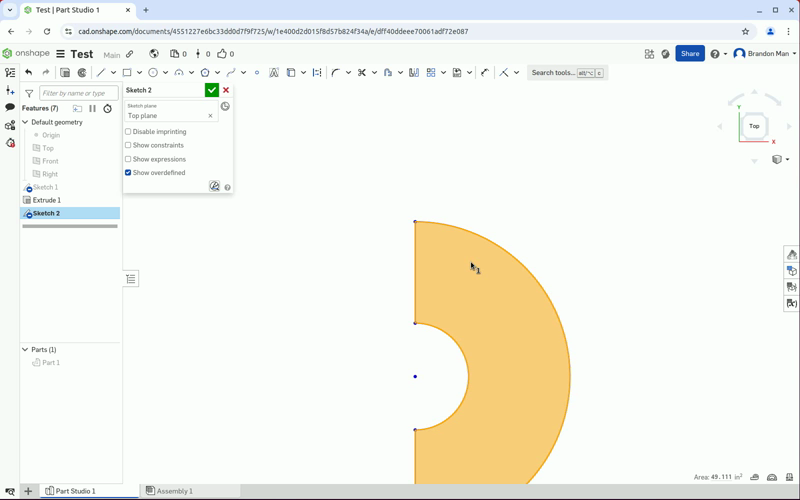
scroll(-6)
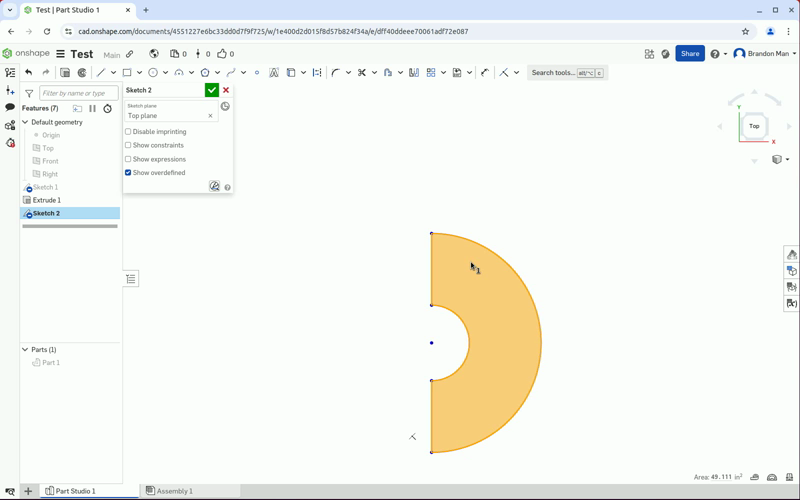
scroll(-6)
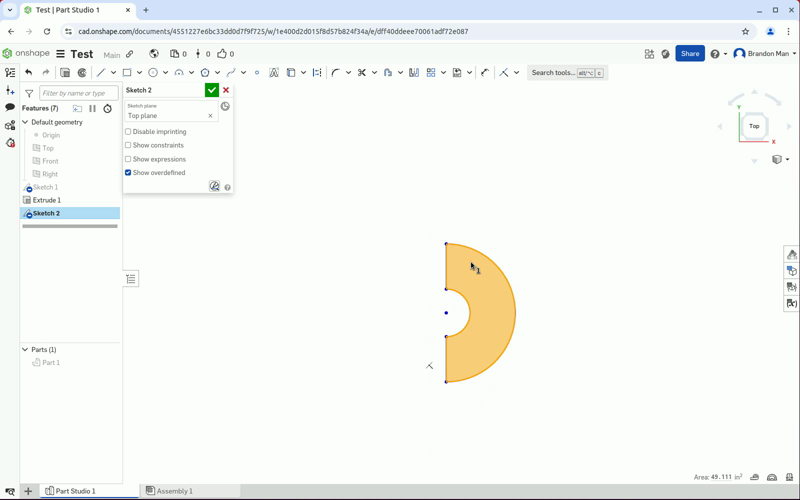
scroll(-6)
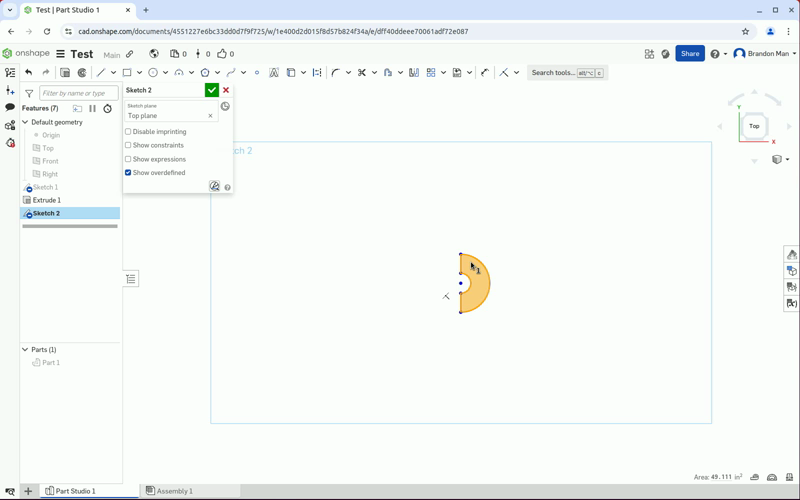
mouse_move(73, 352)
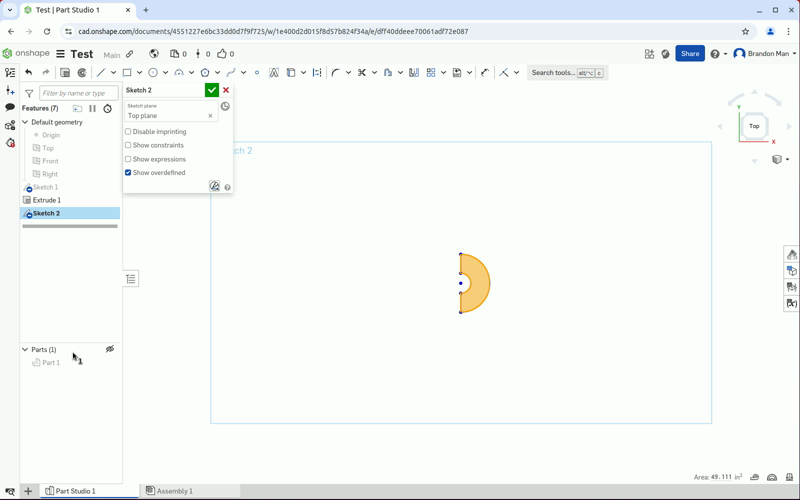
key(shift+y)
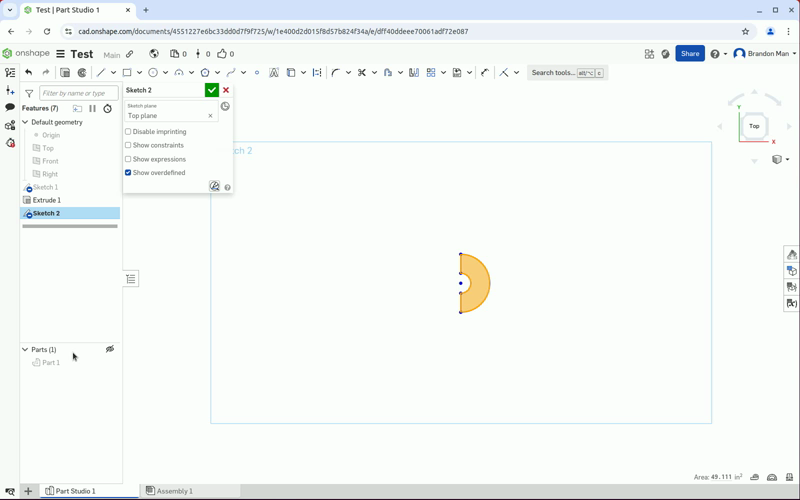
key(shift+e)
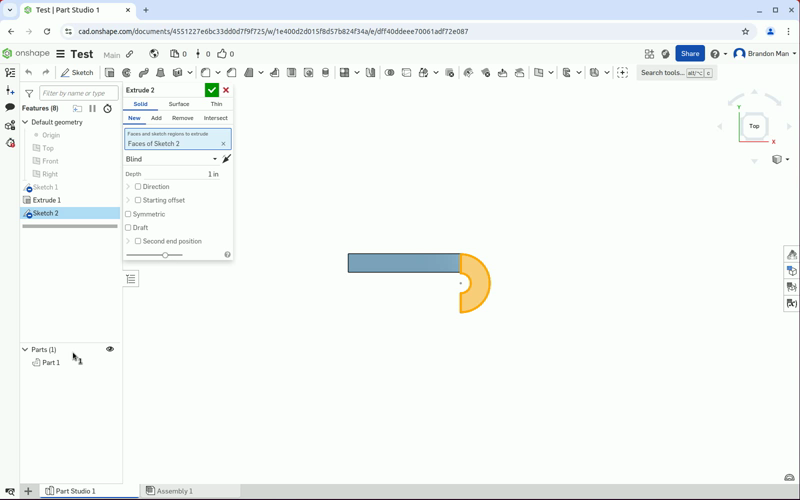
mouse_move(143, 106)
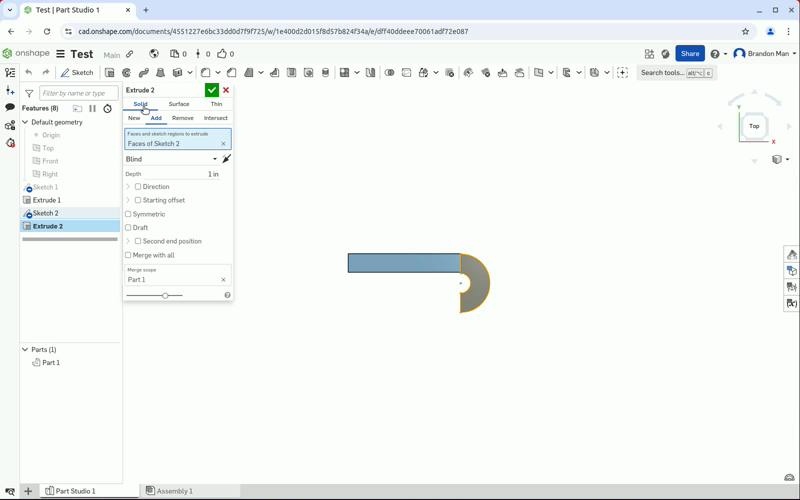
click(143, 106)
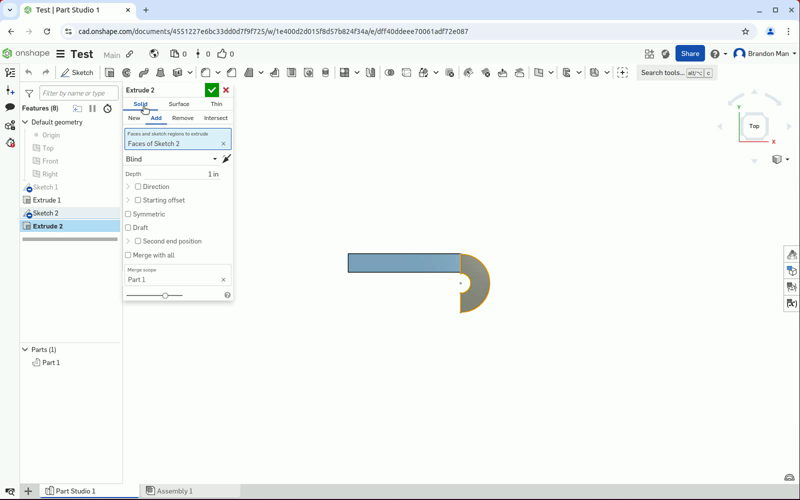
mouse_move(137, 120)
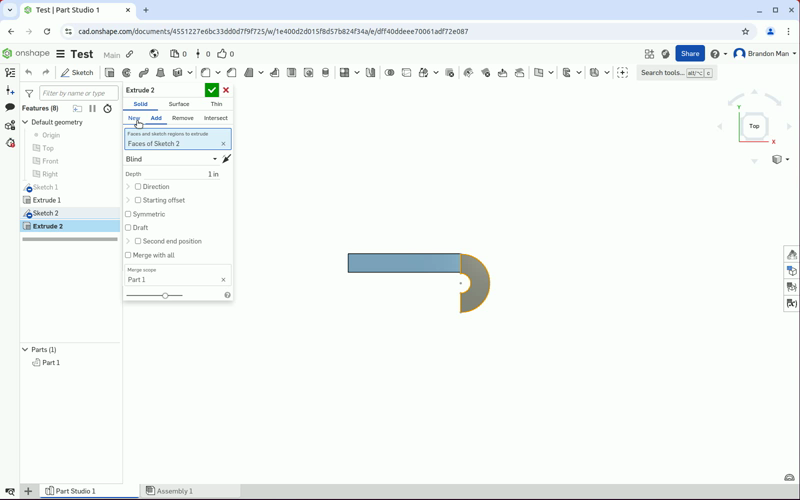
click(137, 120)
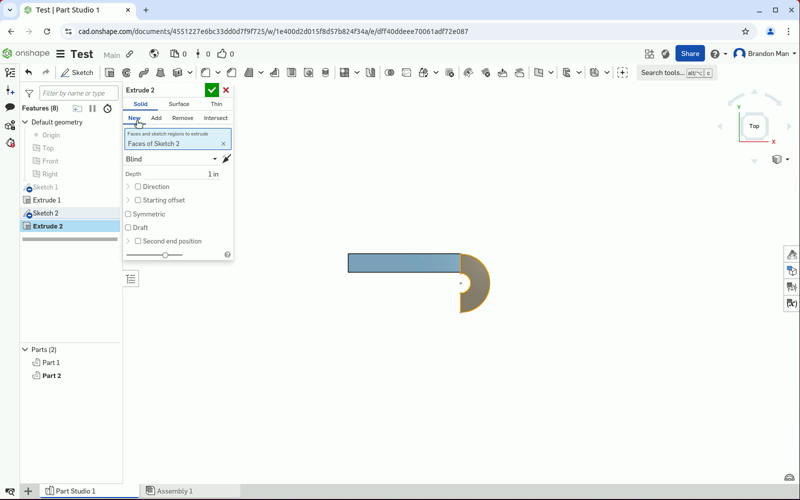
key(tab, 4)
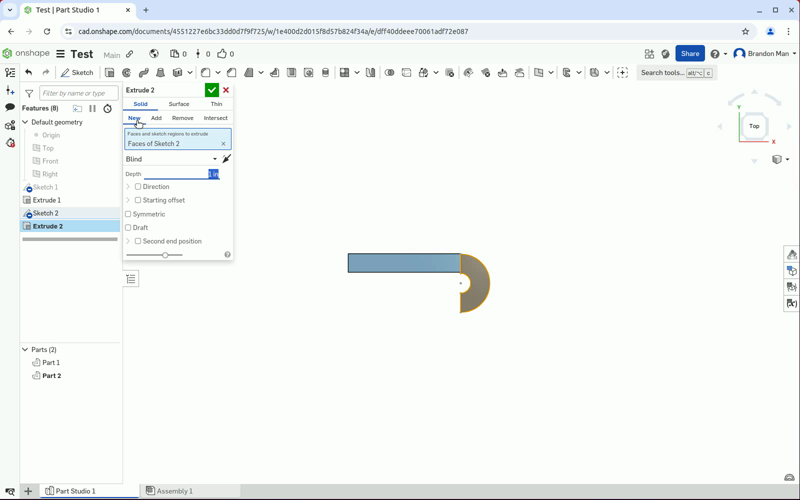
text(0.241)
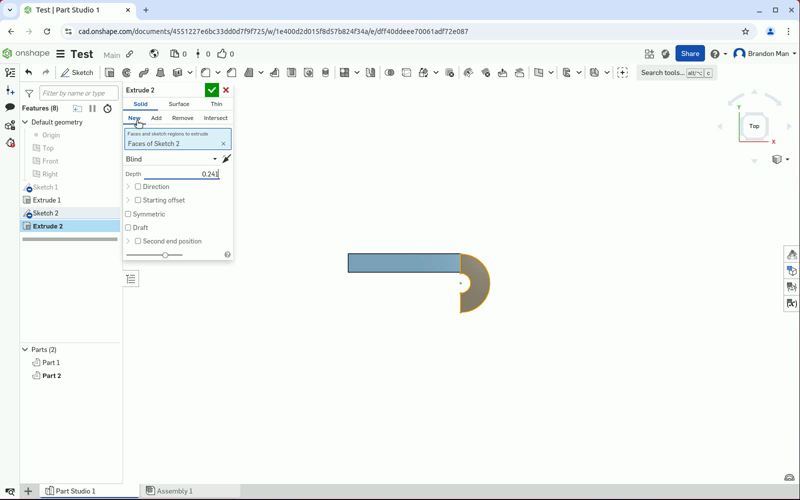
key(enter)
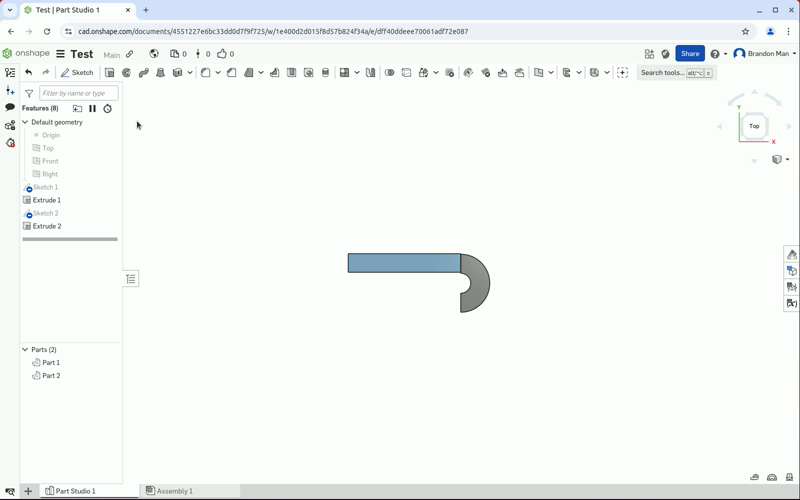
key(shift+h)
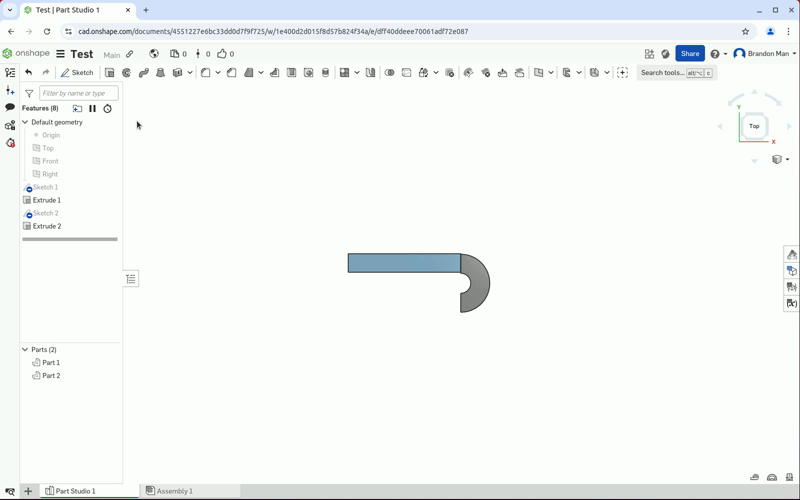
key(shift+h)
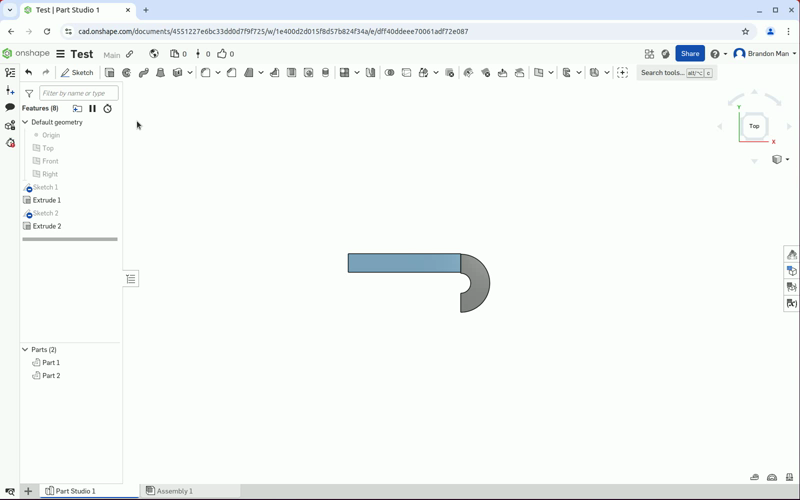
mouse_move(73, 189)
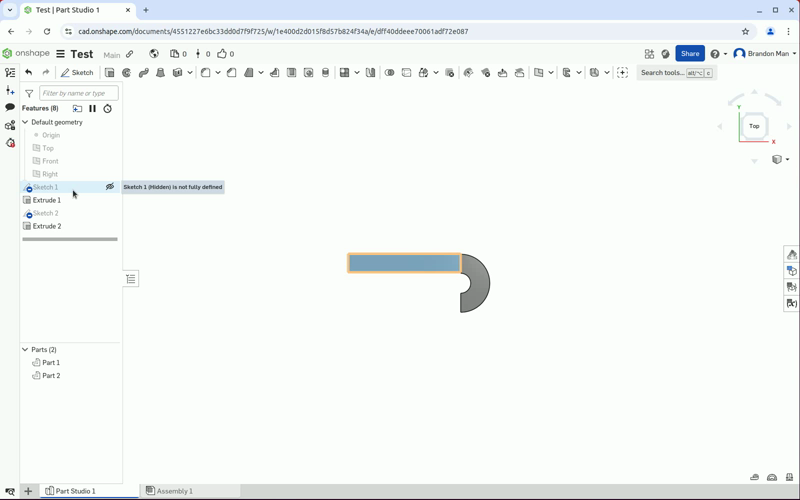
click(73, 189)
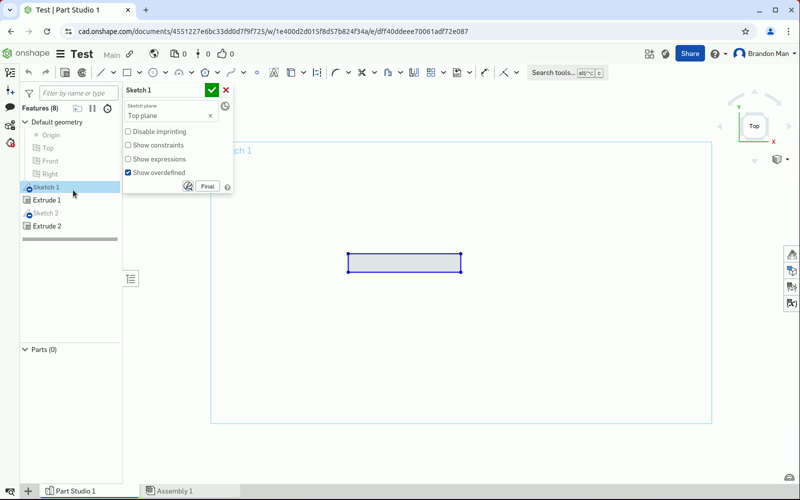
mouse_move(229, 92)
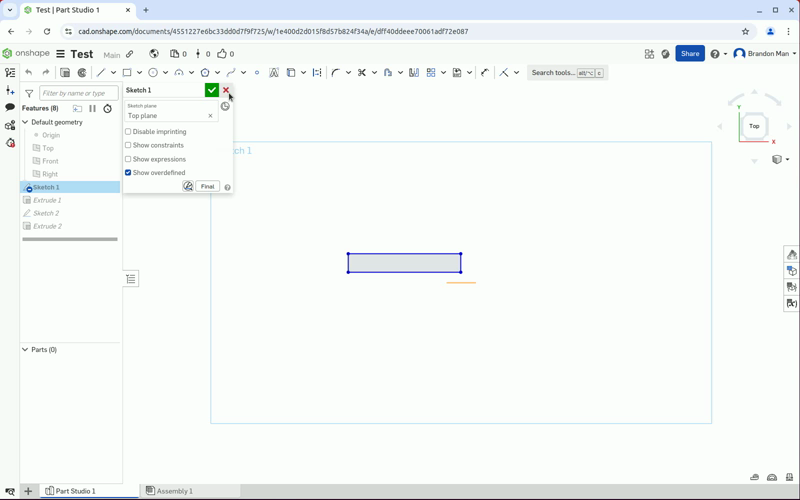
click(229, 92)
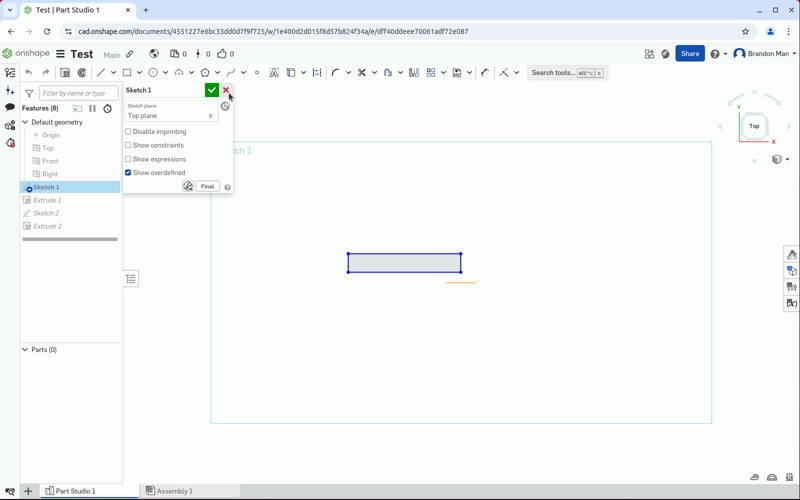
key(shift+s)
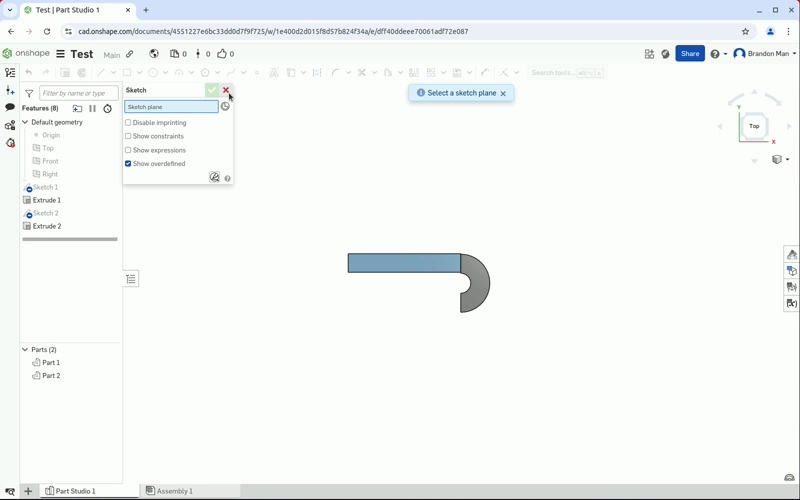
mouse_move(73, 150)
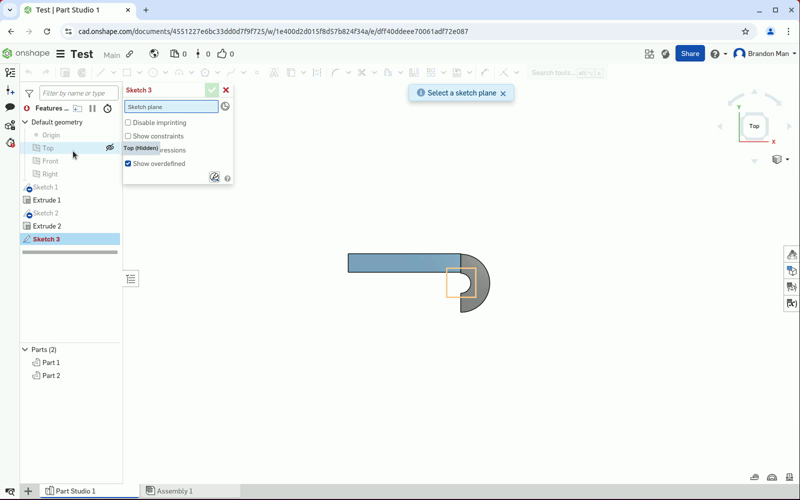
click(73, 150)
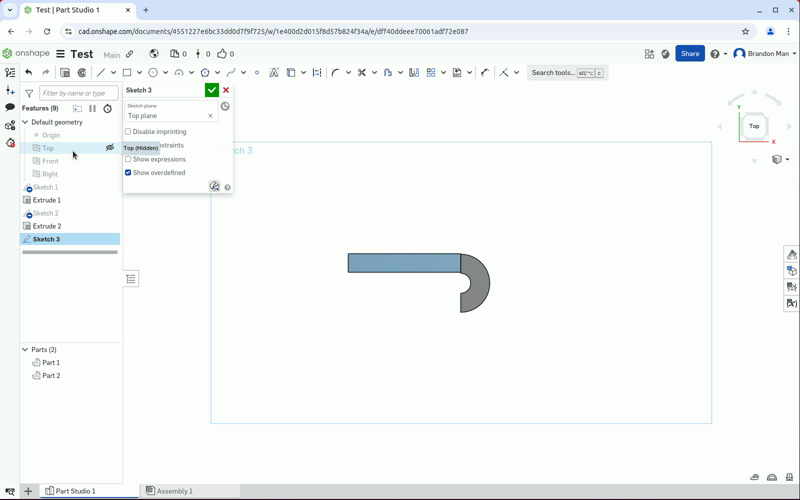
mouse_move(73, 352)
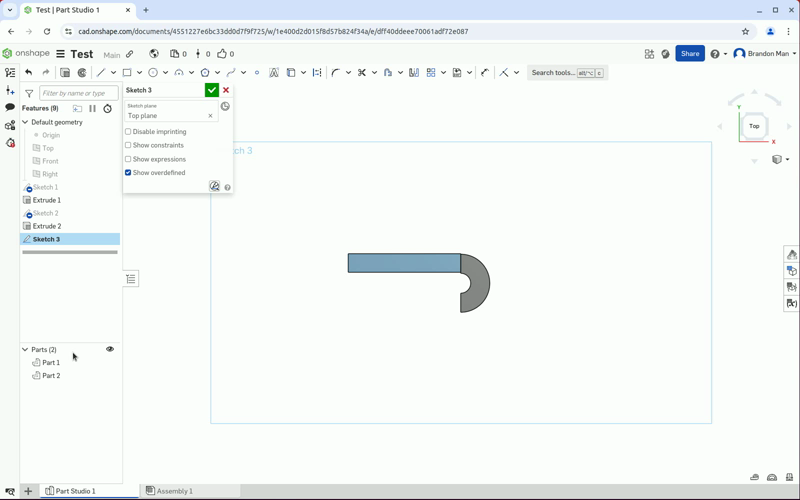
key(y)
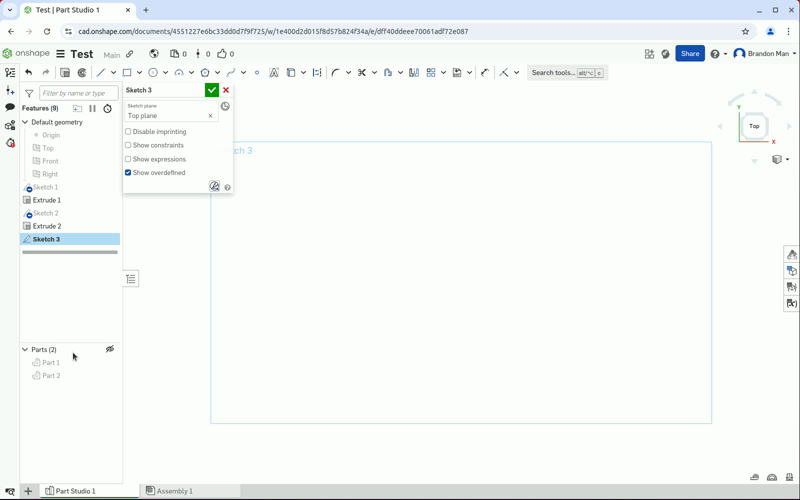
key(l)
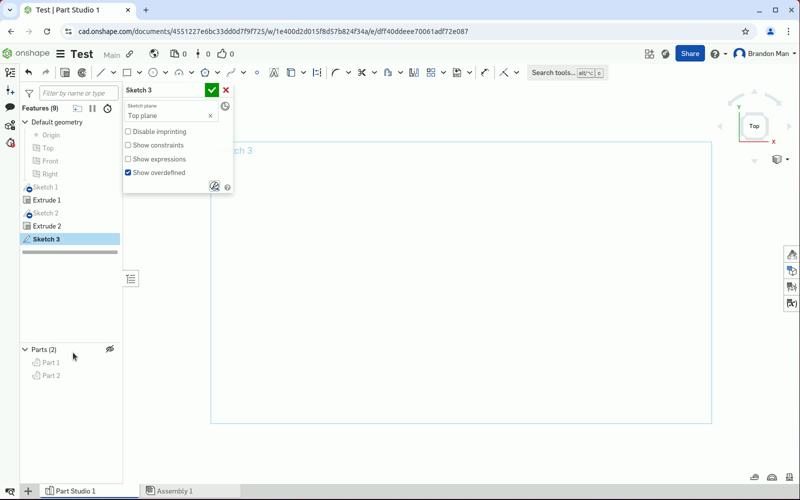
key_down(shift)
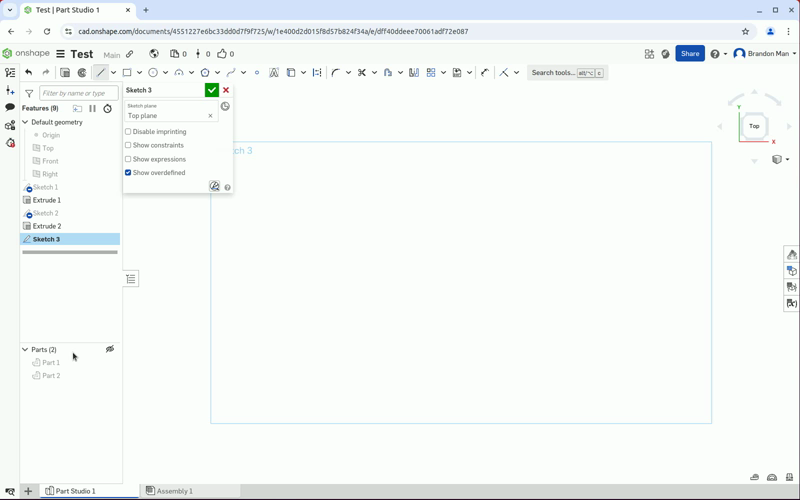
mouse_move(348, 312)
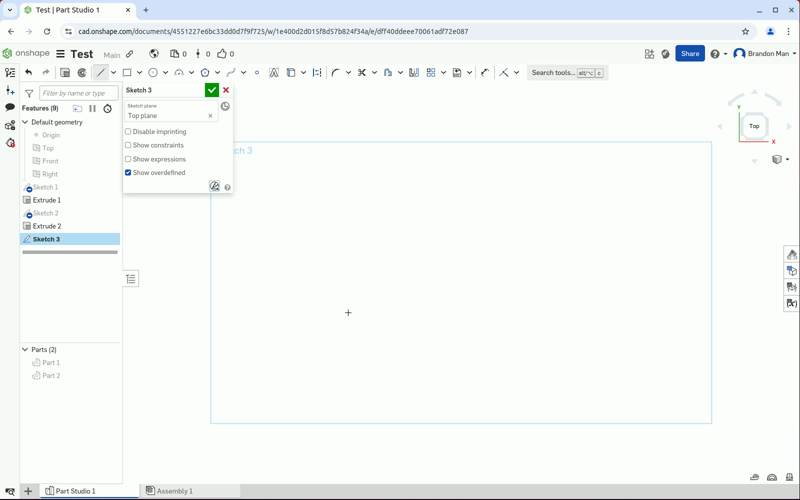
click(348, 312)
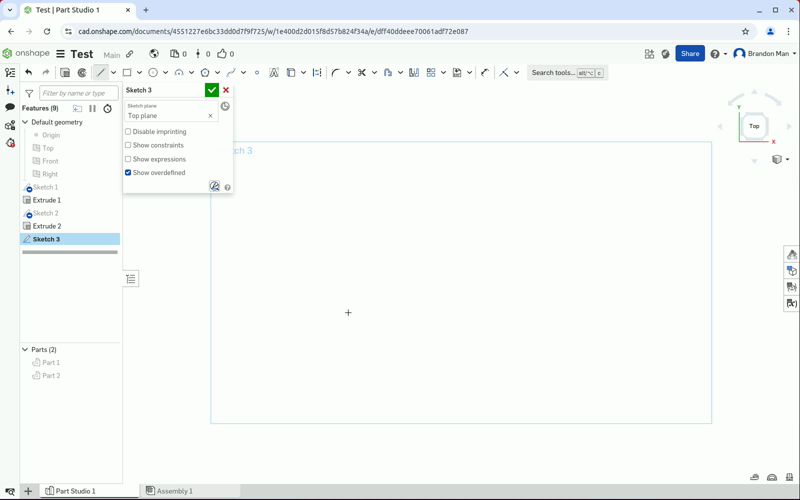
key_up(shift)
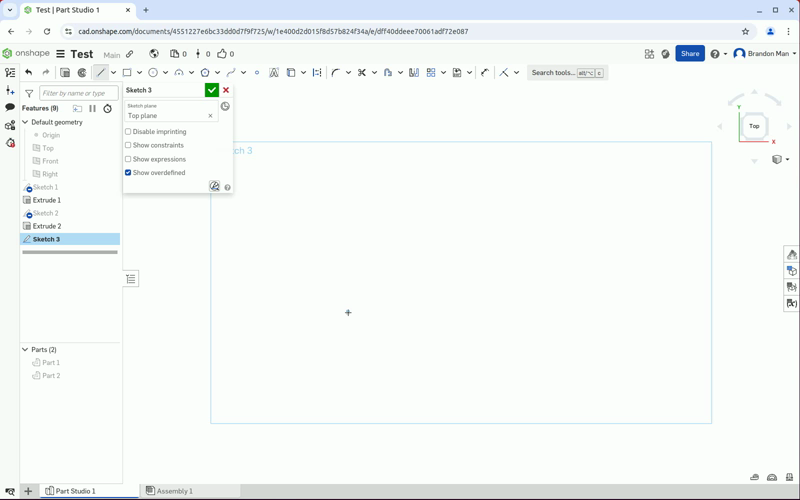
key_down(shift)
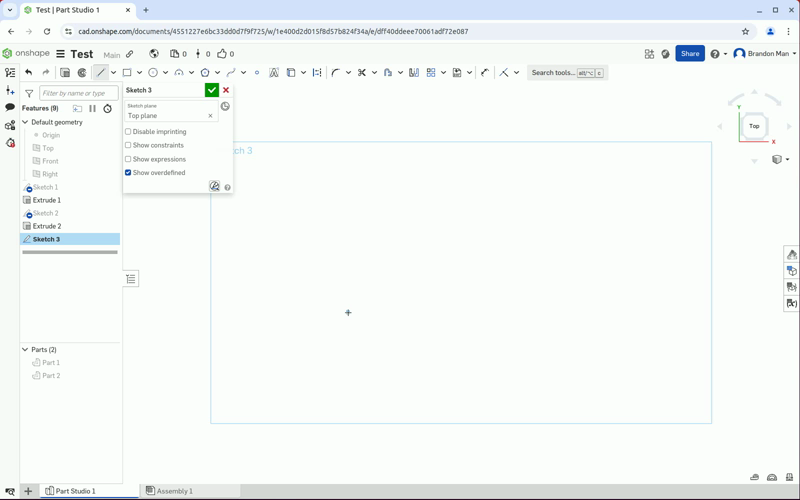
mouse_move(460, 312)
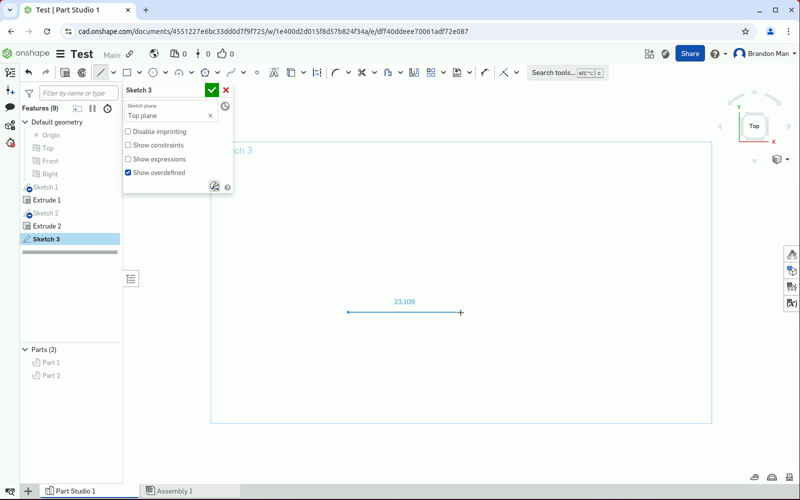
click(460, 312)
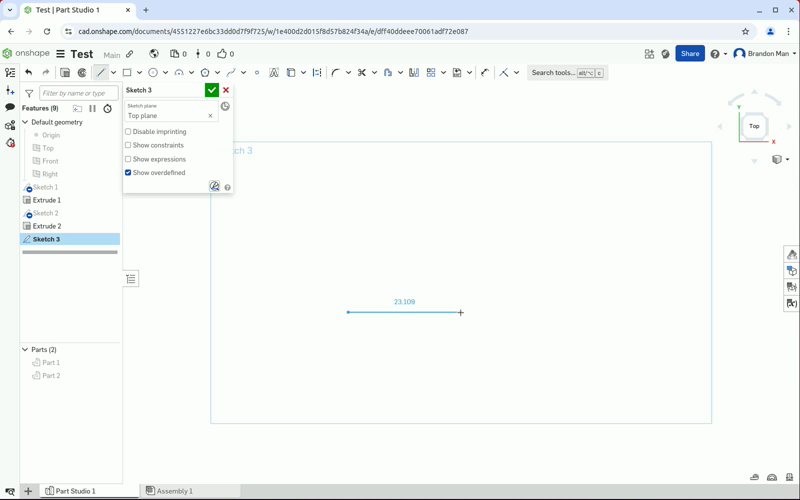
key_up(shift)
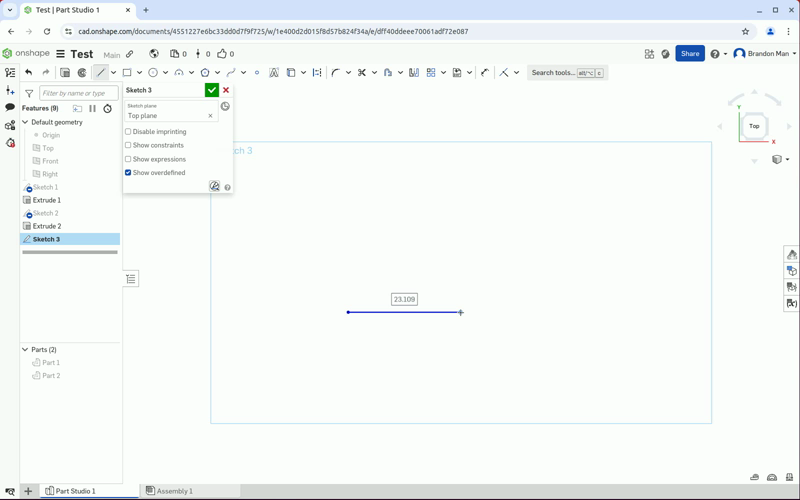
key_down(shift)
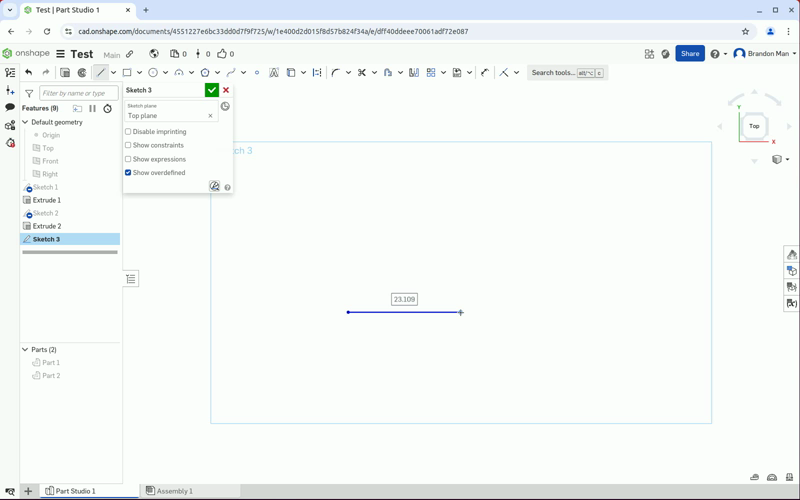
mouse_move(490, 312)
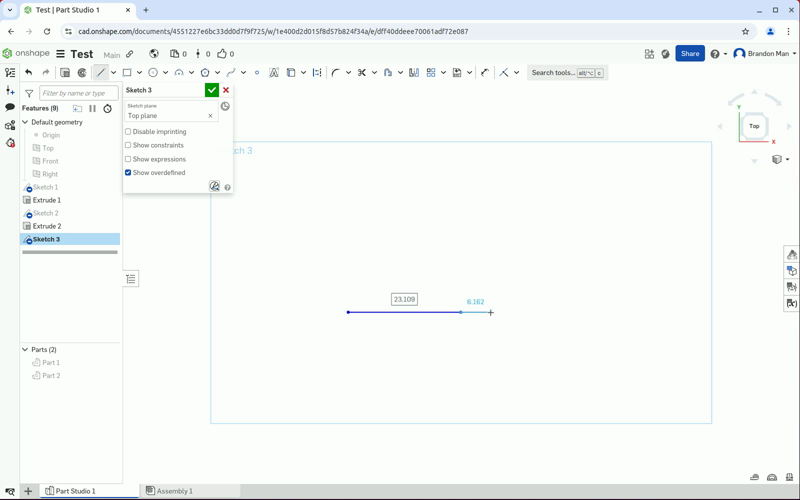
mouse_move(460, 293)
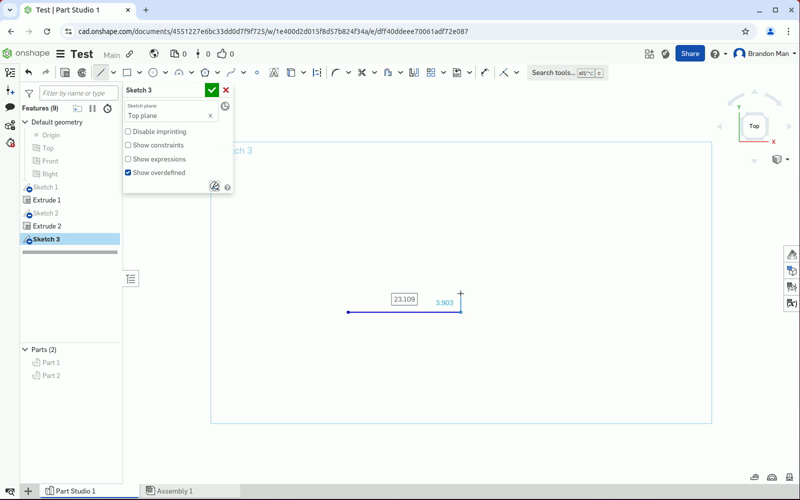
click(460, 293)
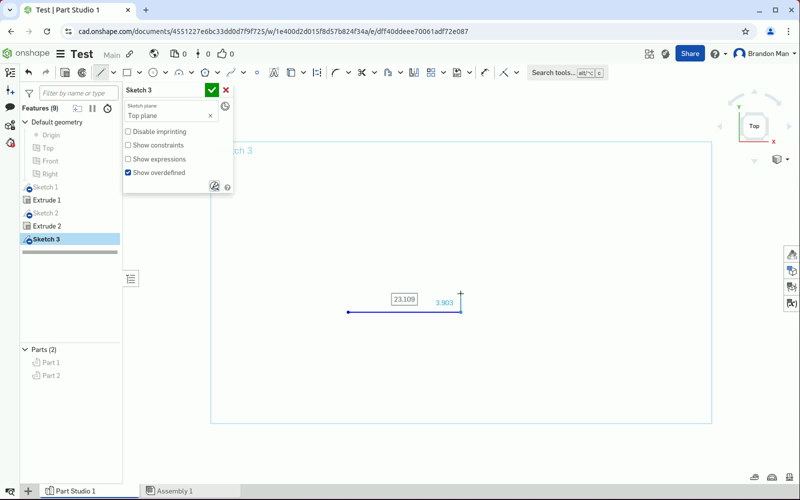
key_up(shift)
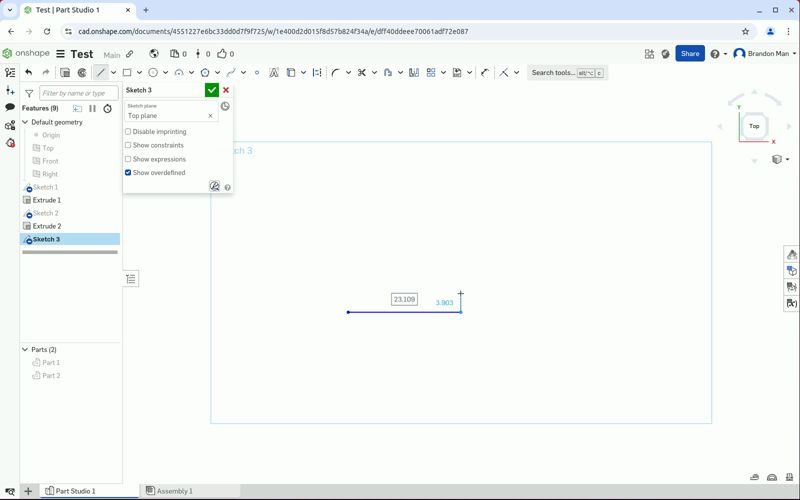
key_down(shift)
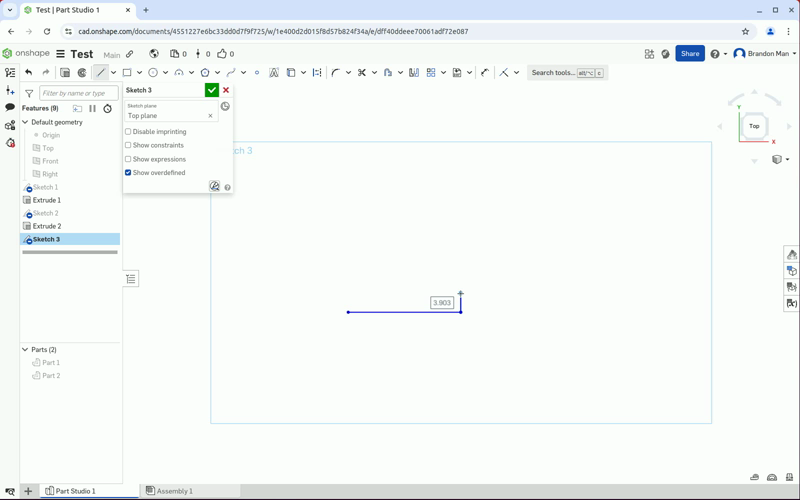
mouse_move(348, 293)
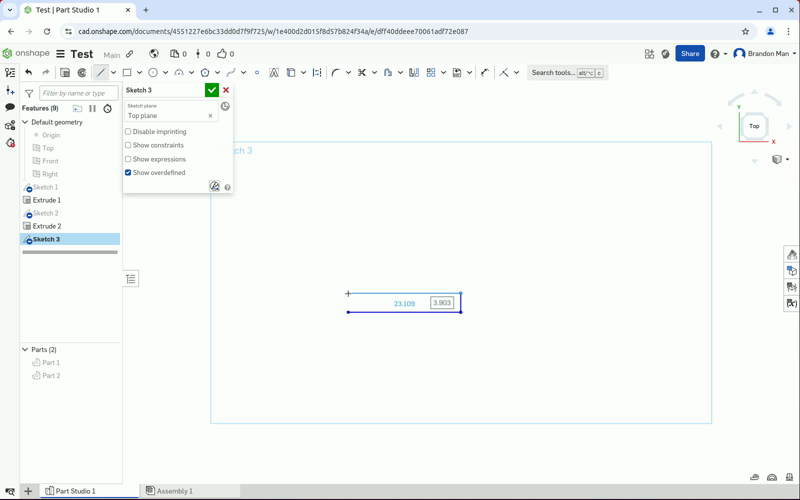
click(348, 293)
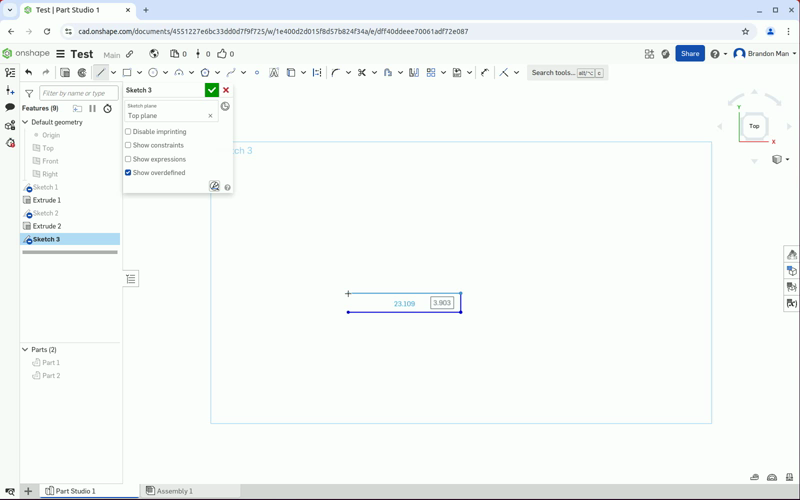
key_up(shift)
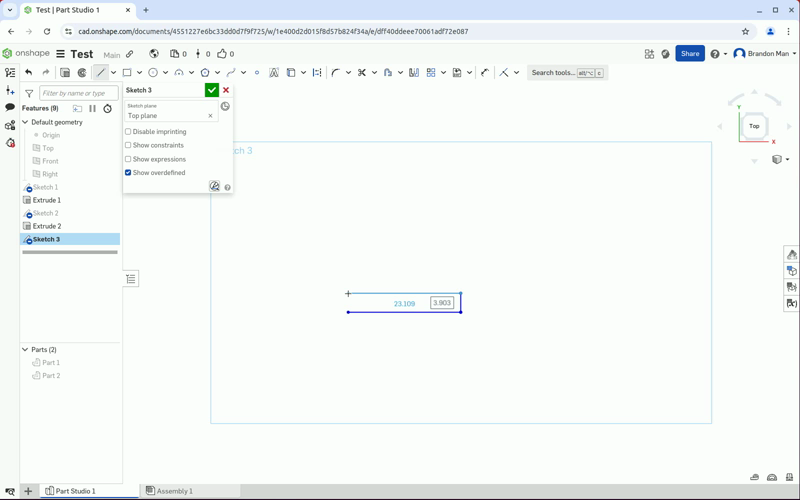
mouse_move(378, 293)
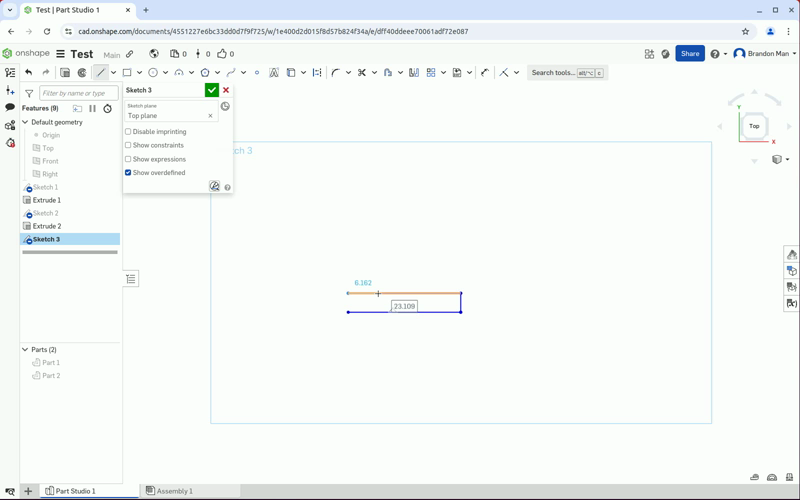
key_down(shift)
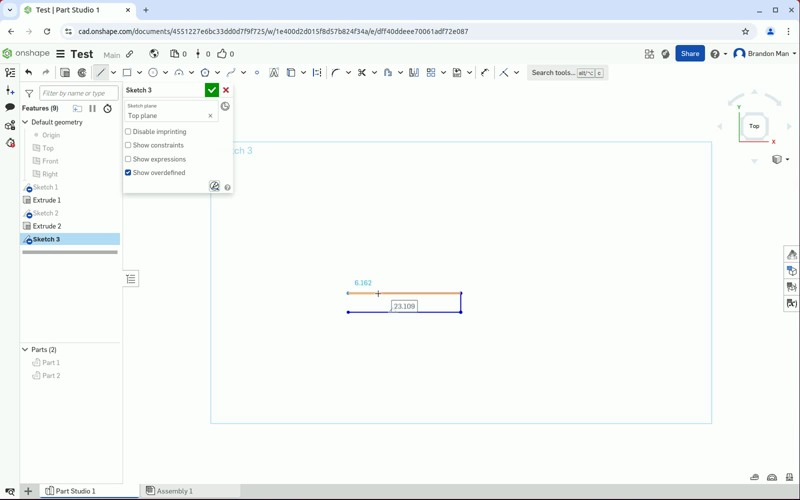
mouse_move(348, 312)
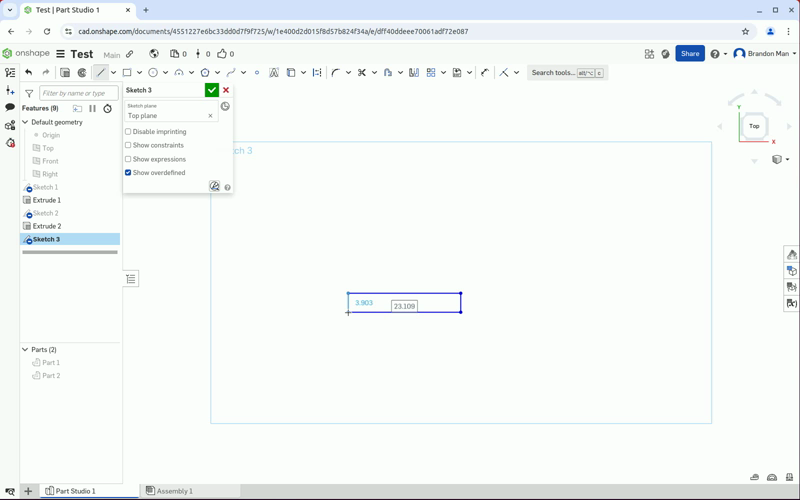
key_up(shift)
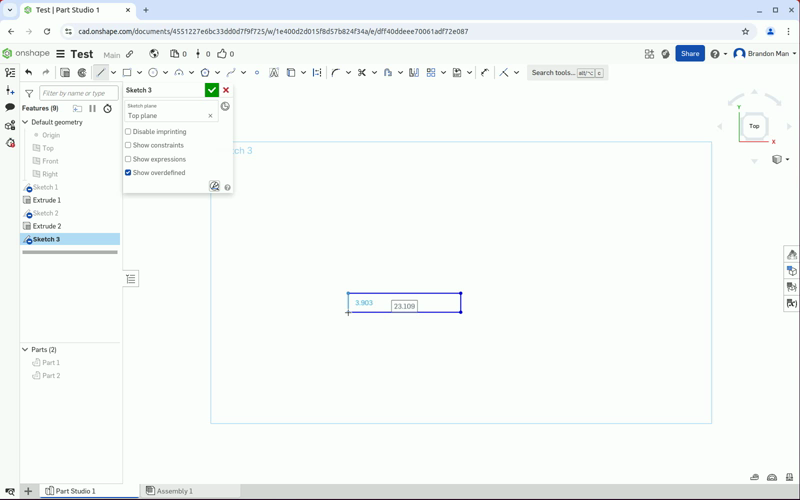
click(348, 312)
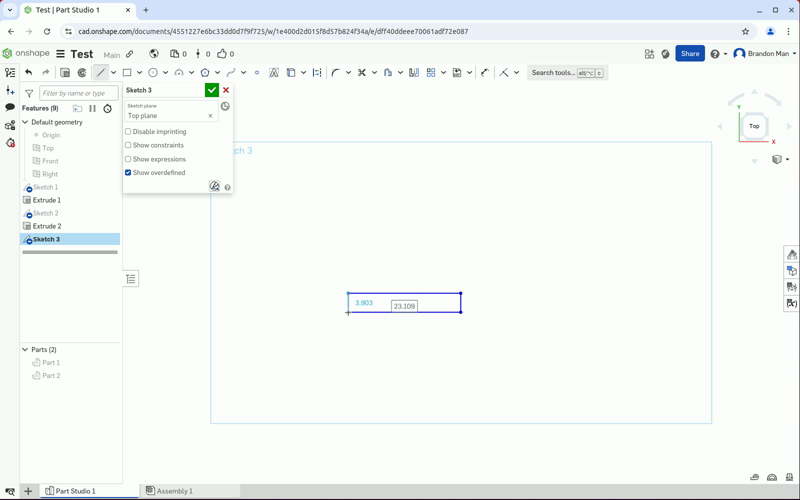
key(esc)
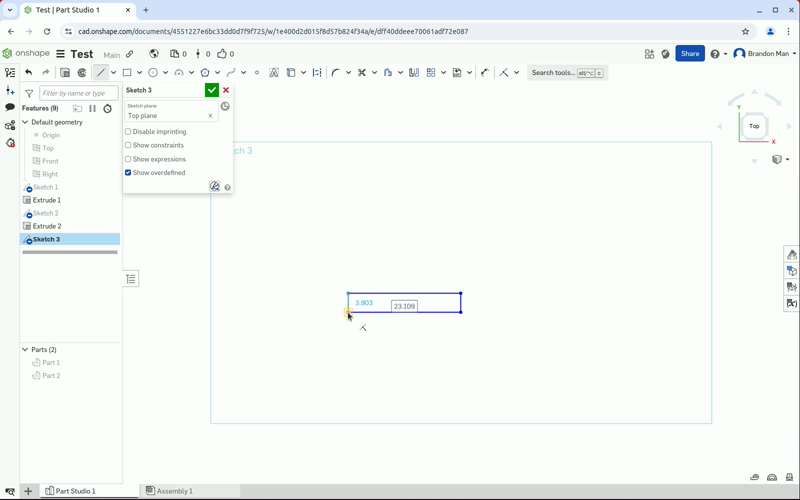
mouse_move(438, 296)
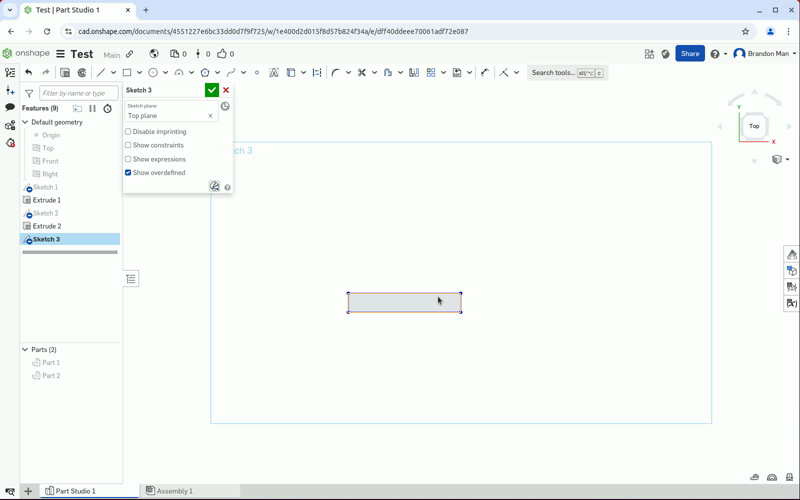
click(438, 296)
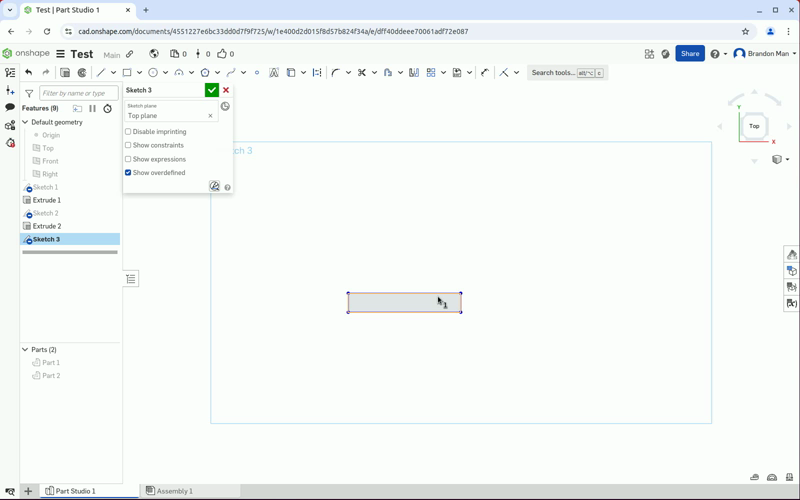
mouse_move(73, 352)
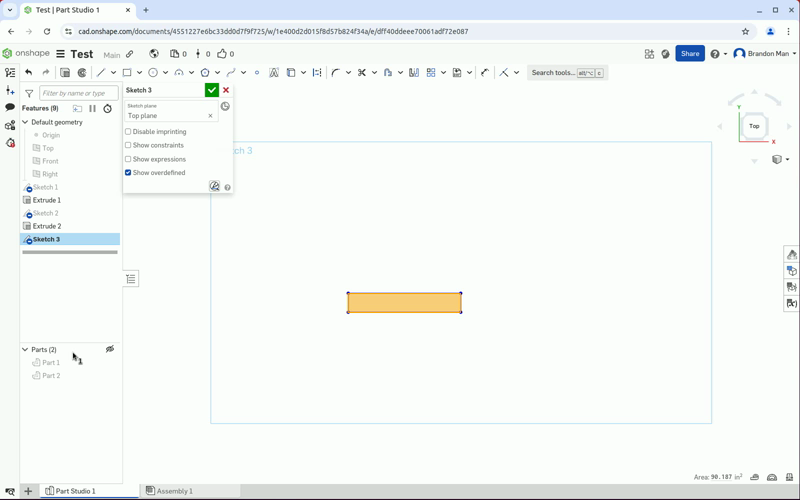
key(shift+y)
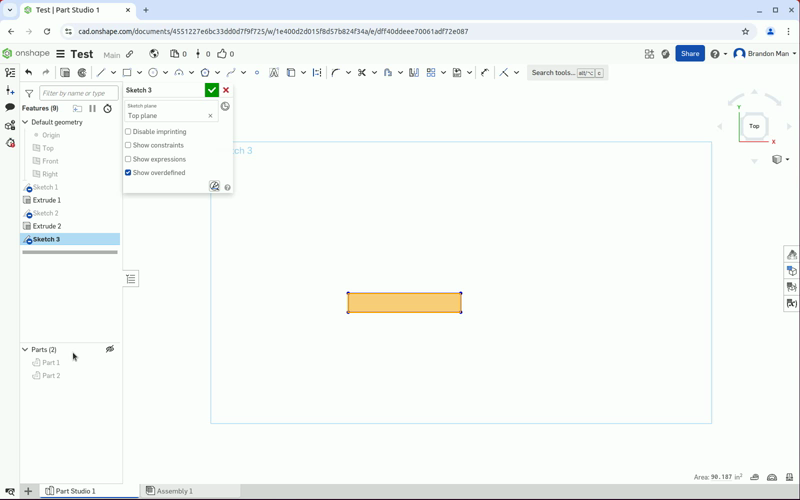
key(shift+e)
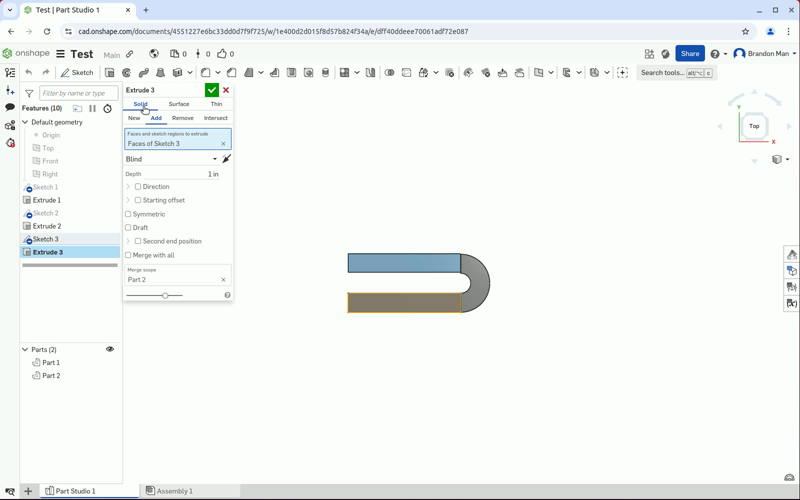
mouse_move(143, 106)
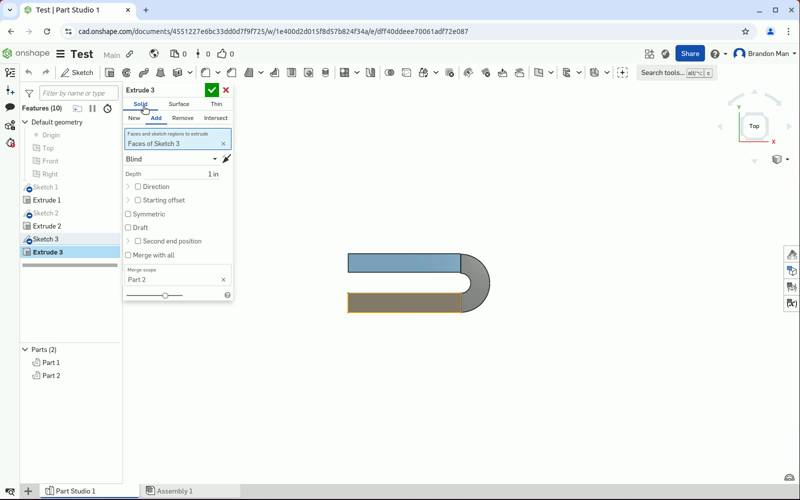
click(143, 106)
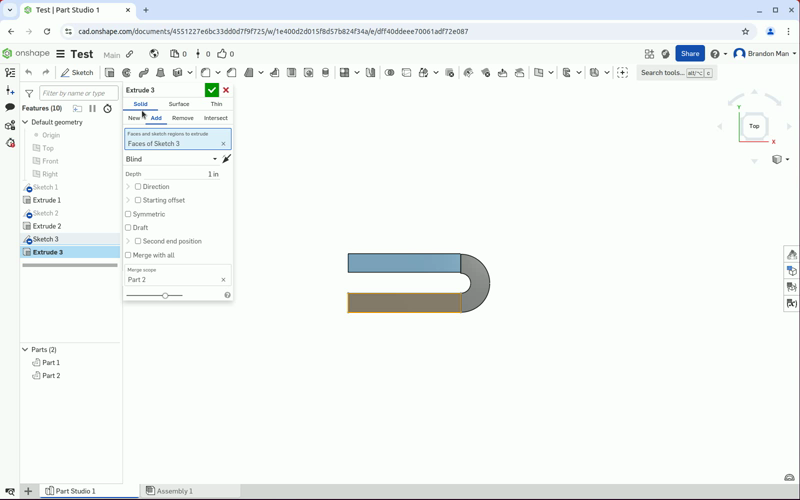
mouse_move(137, 120)
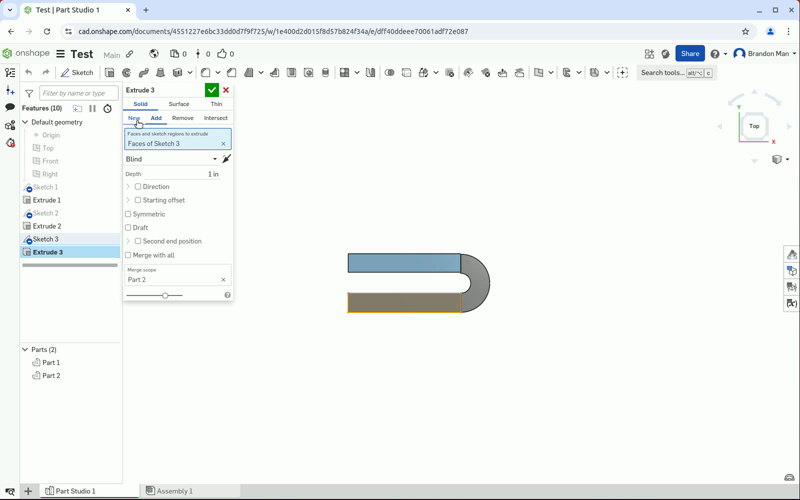
click(137, 120)
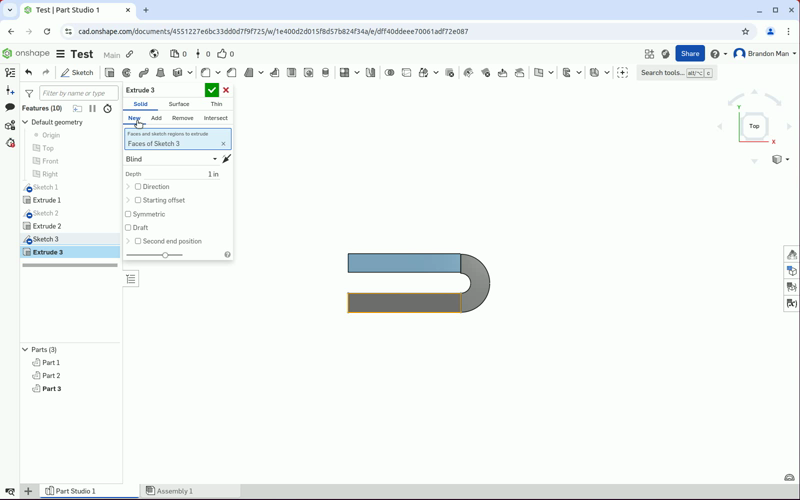
key(tab, 4)
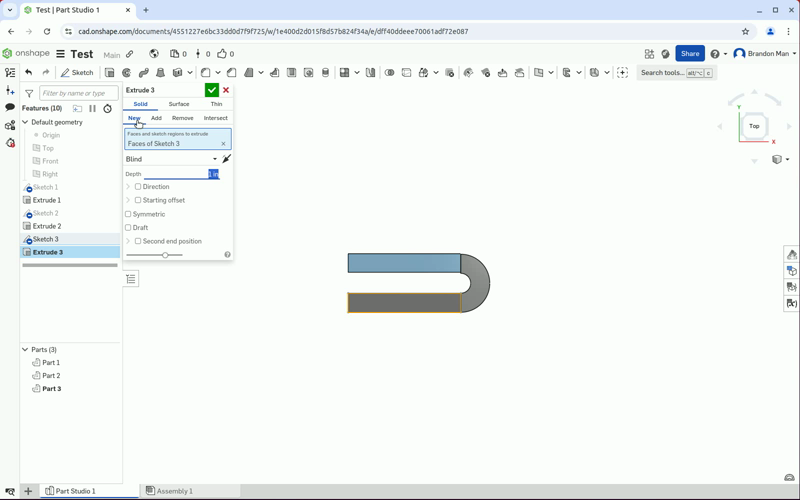
text(0.241)
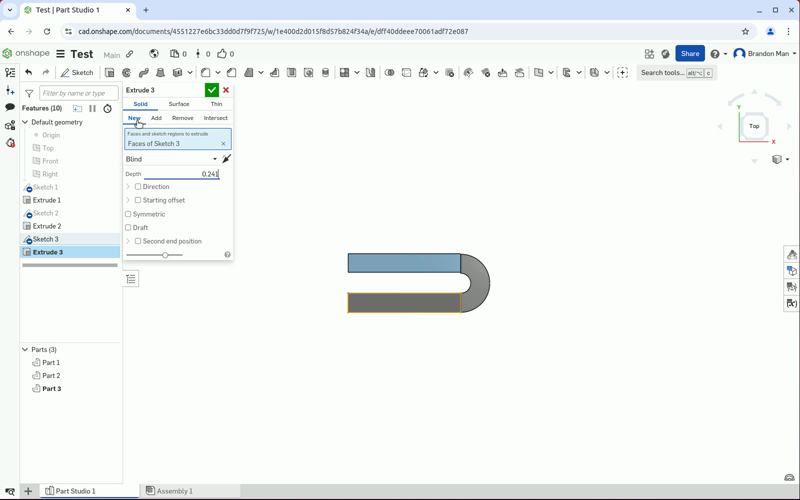
key(enter)
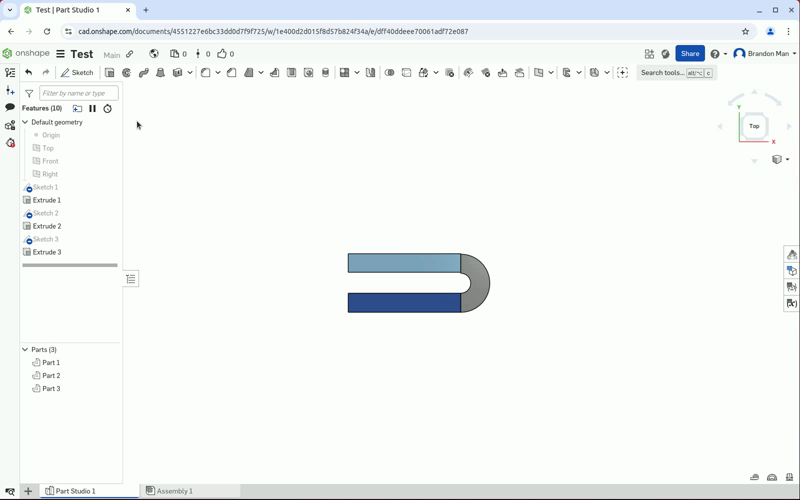
key(shift+h)
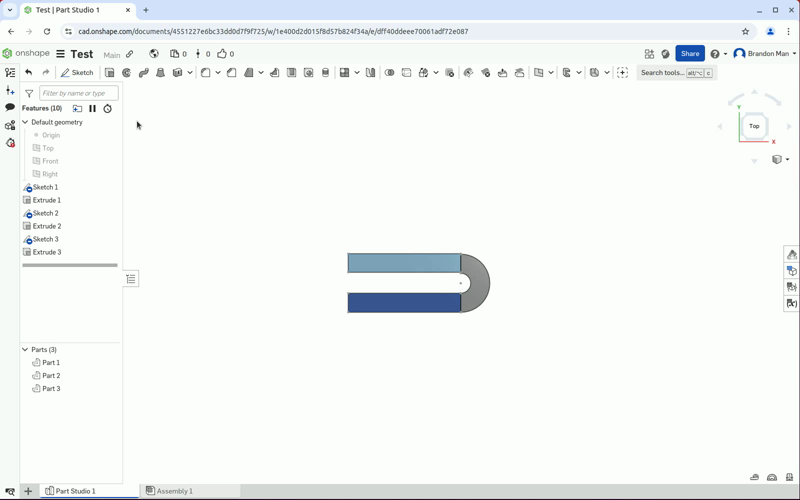
key(shift+h)
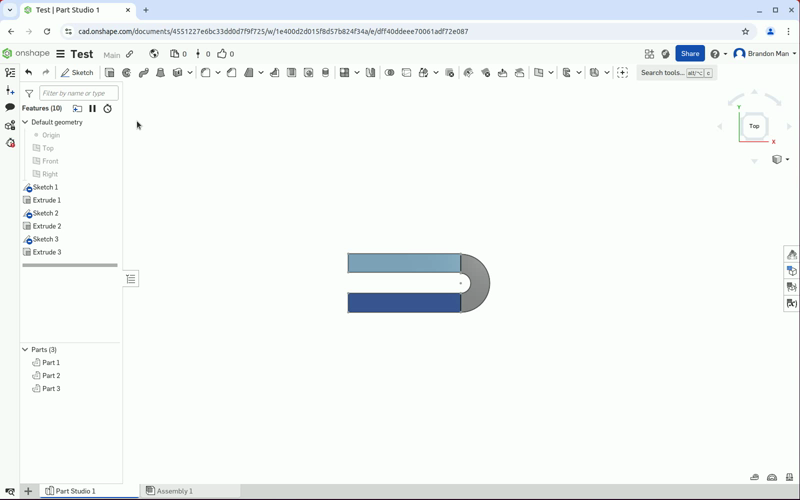
key(shift+7)
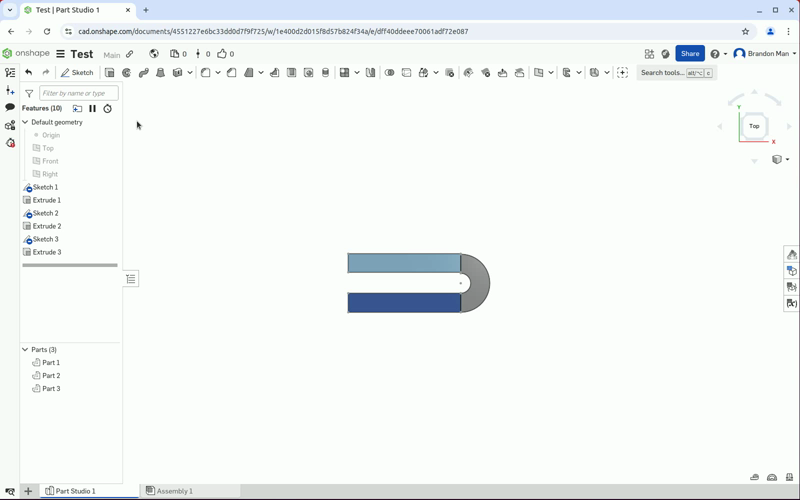
key(up, 3)
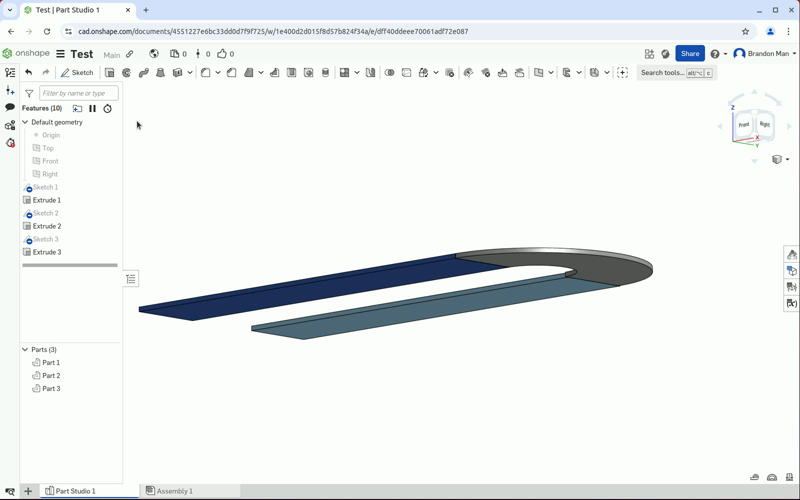
key(left, 3)
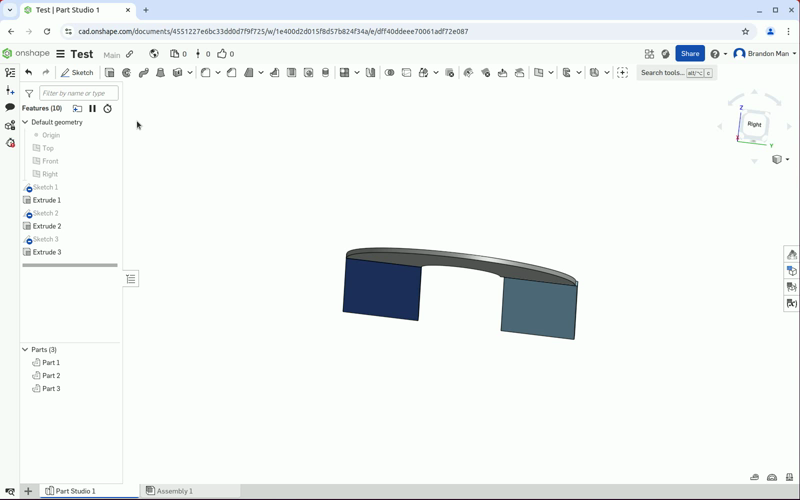
key(right, 3)
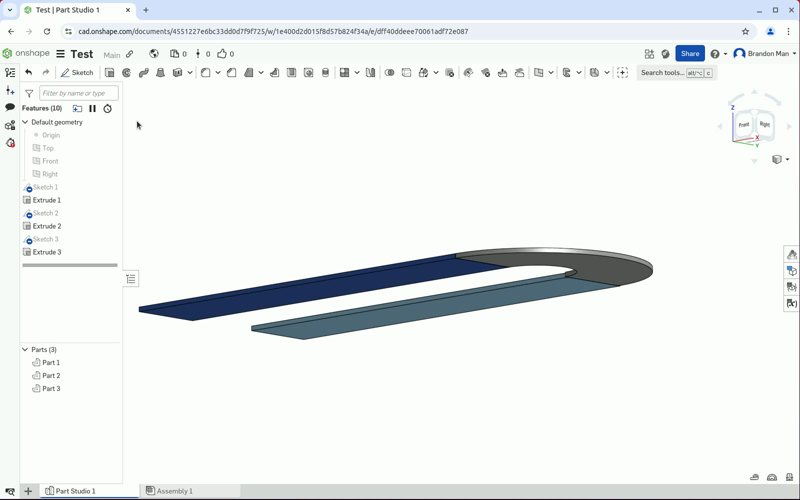
key(down, 3)
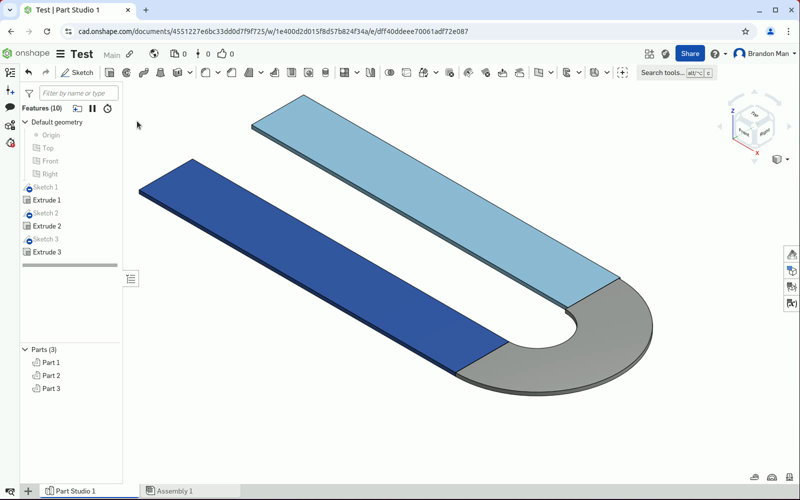
mouse_move(73, 189)
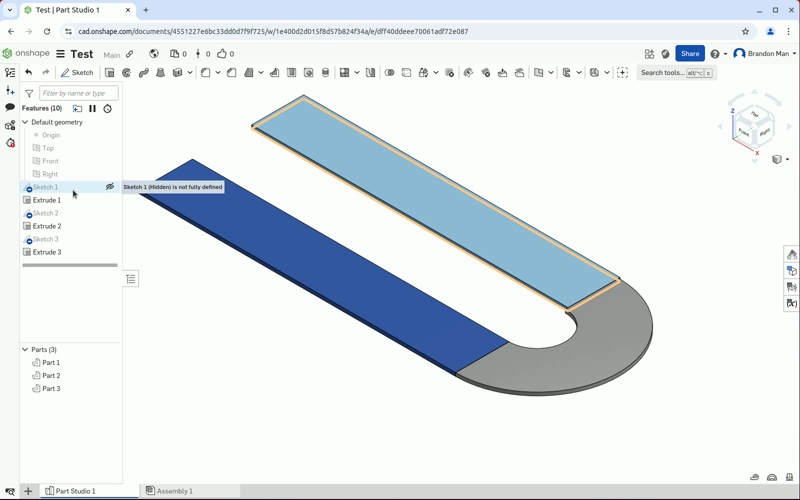
click(73, 189)